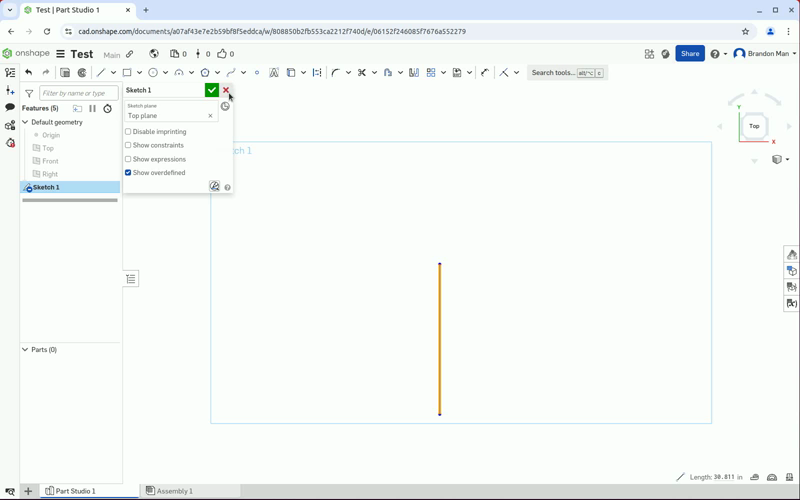
key(shift+h)
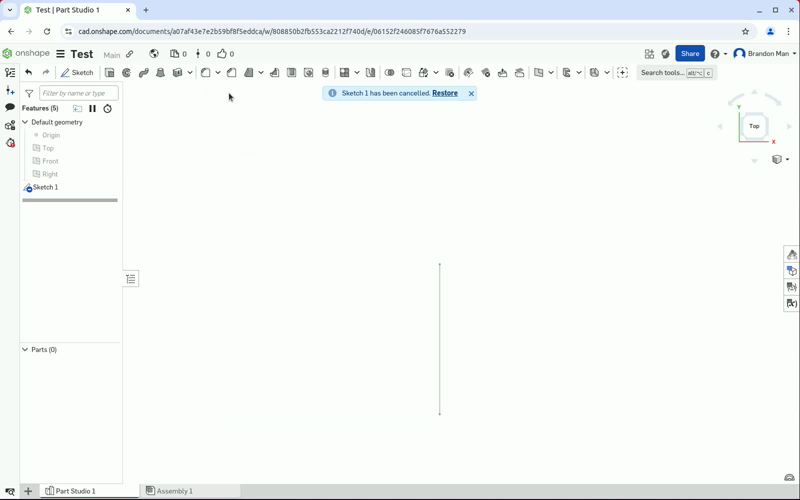
key(shift+s)
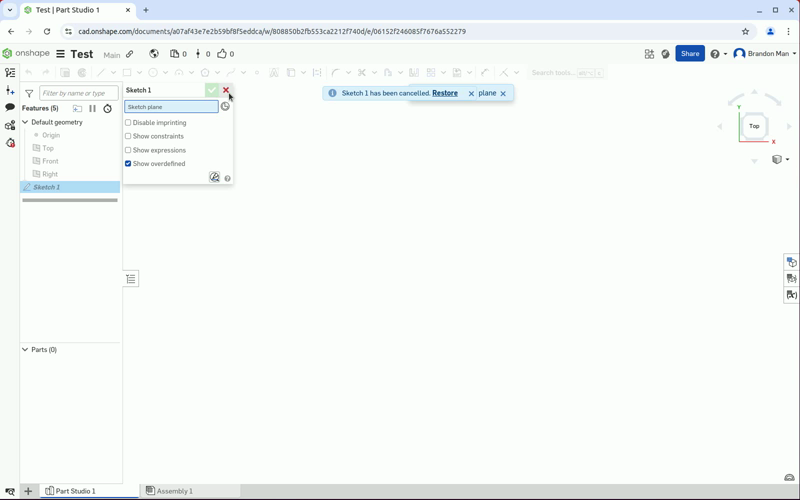
mouse_move(73, 150)
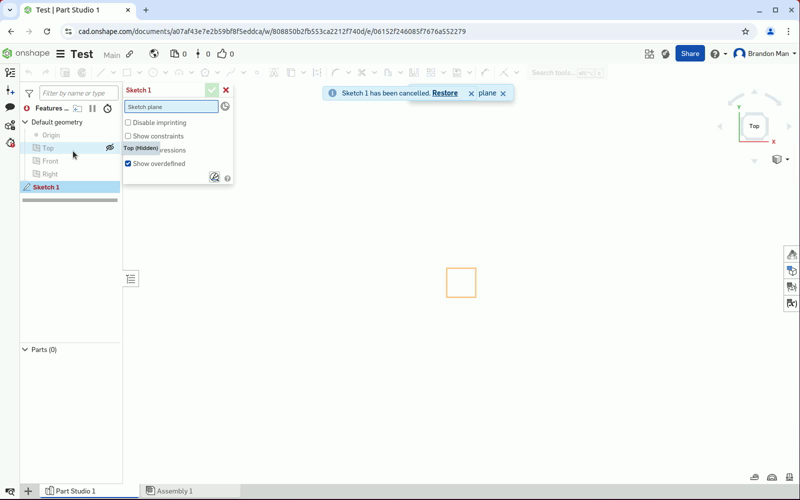
click(73, 150)
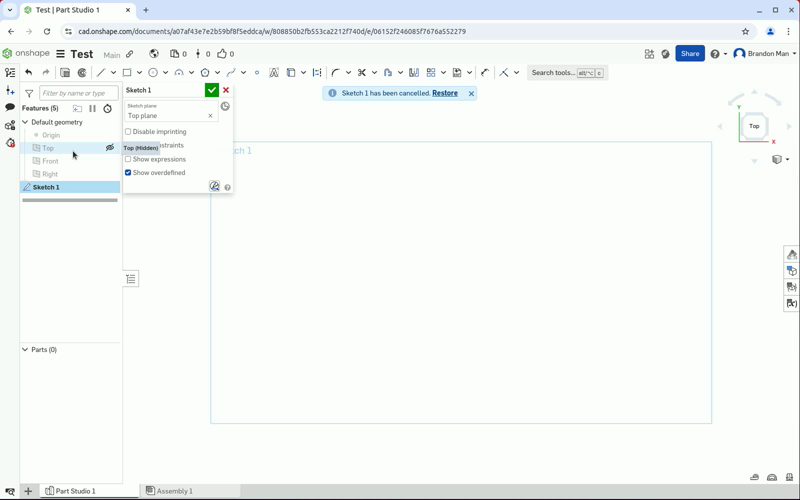
mouse_move(73, 352)
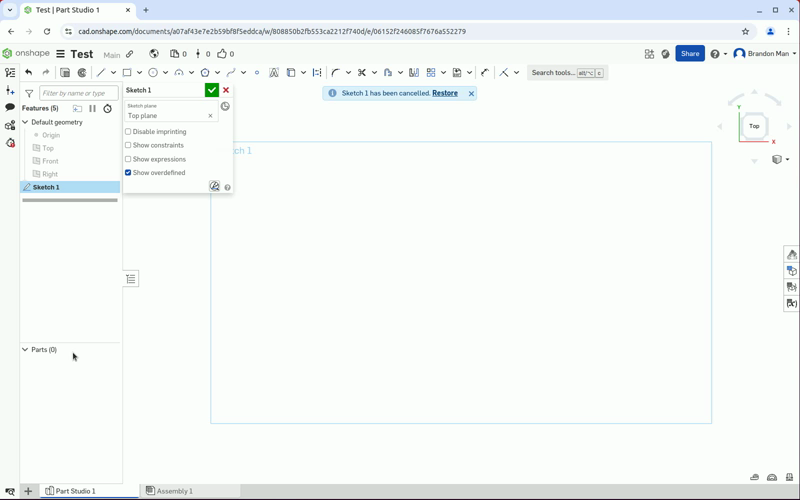
key(y)
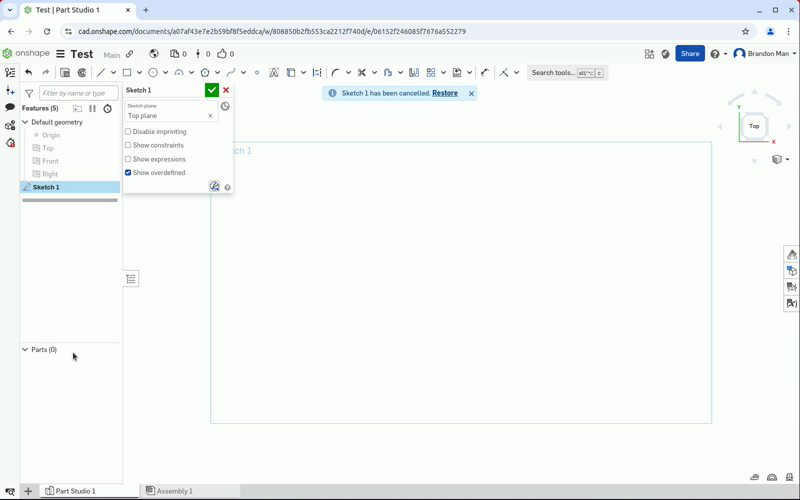
key(c)
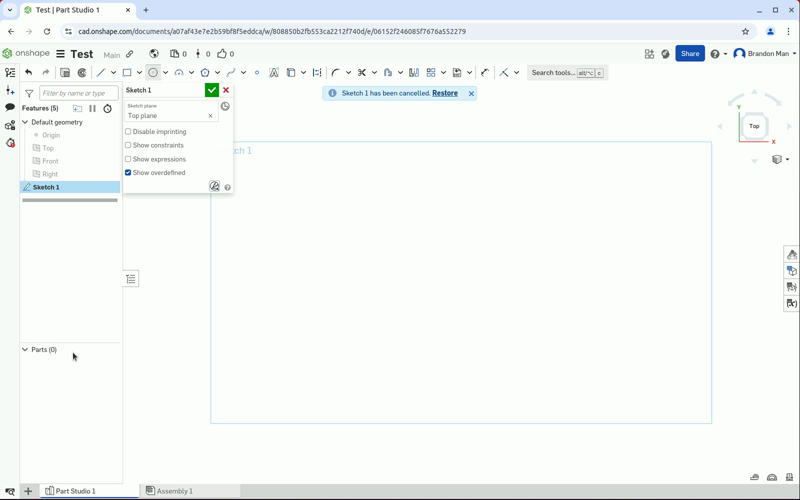
key_down(shift)
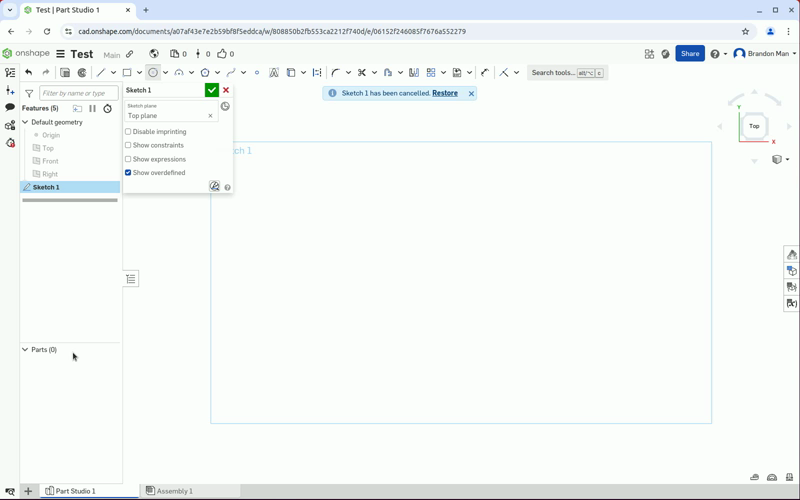
mouse_move(461, 282)
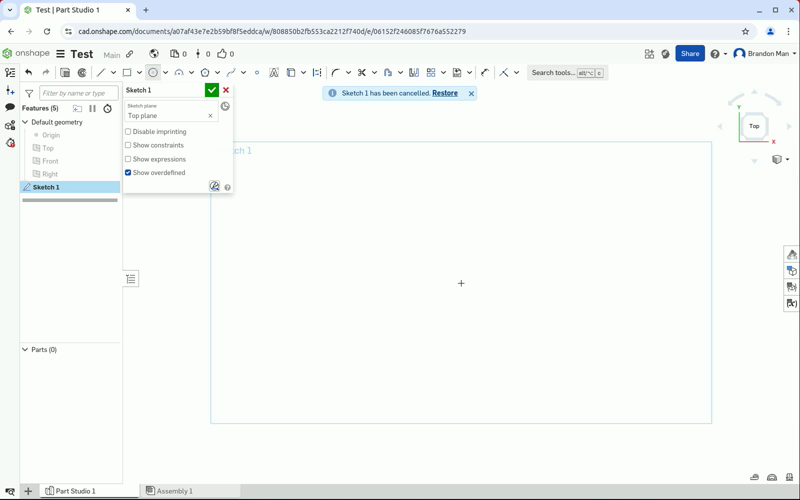
click(461, 282)
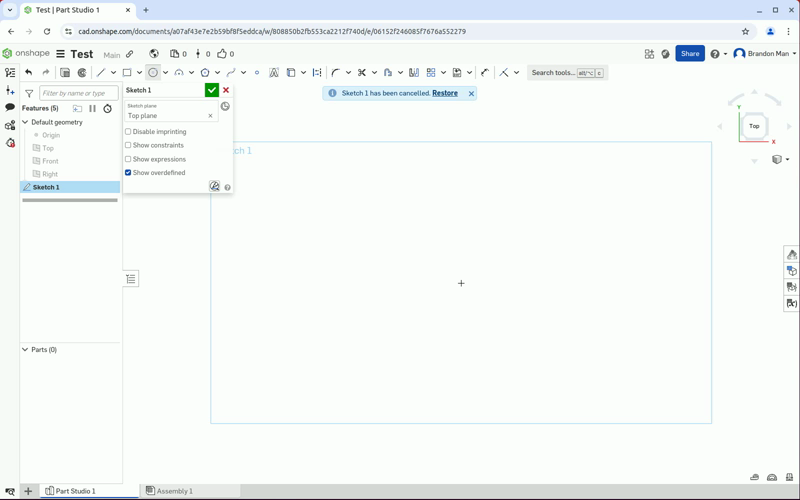
key_up(shift)
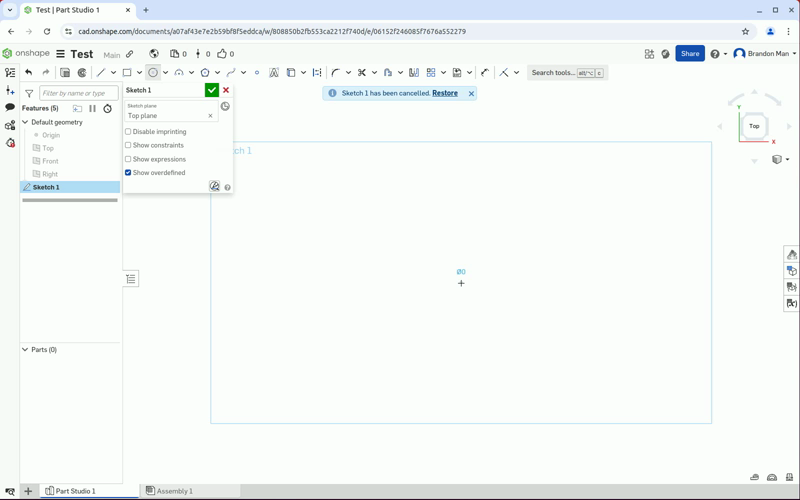
mouse_move(574, 282)
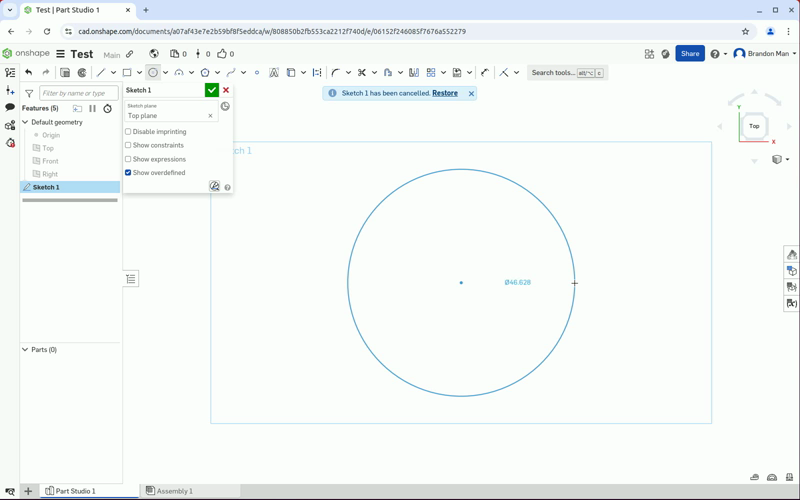
click(574, 282)
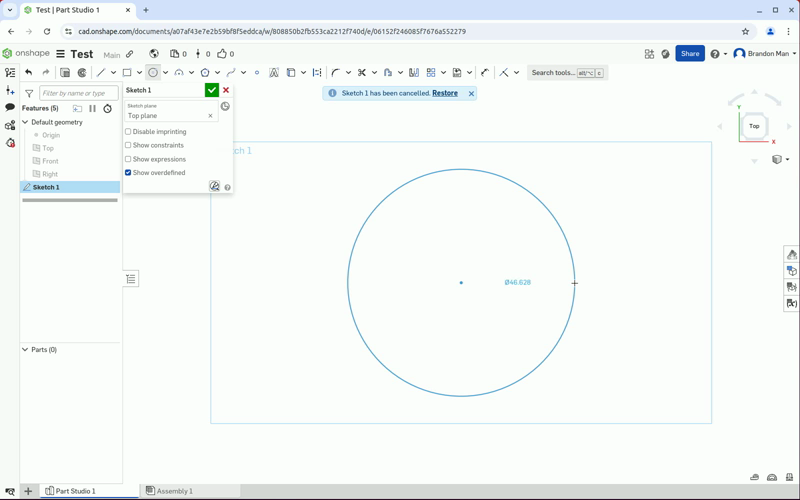
key(esc)
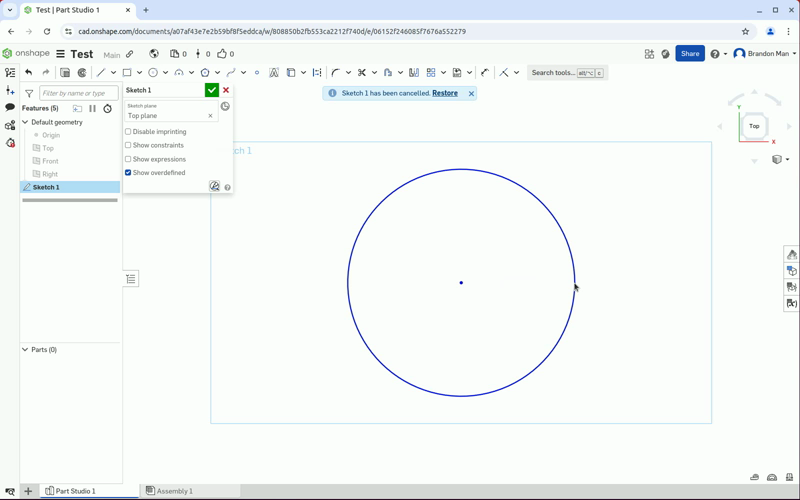
key(c)
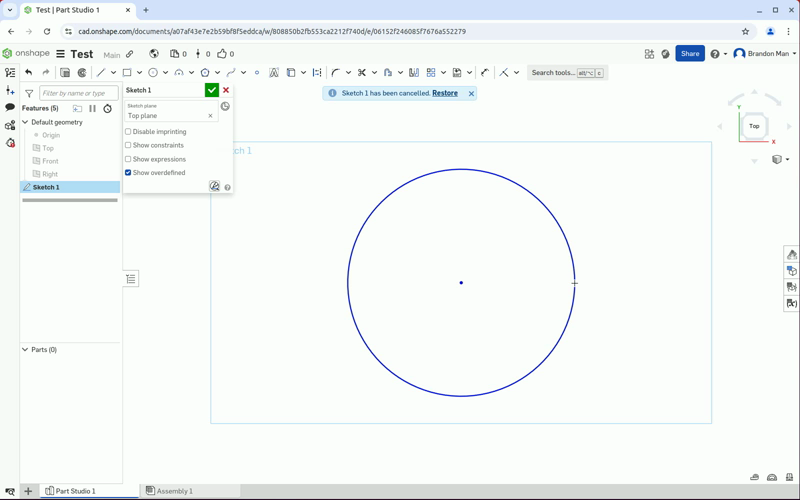
key_down(shift)
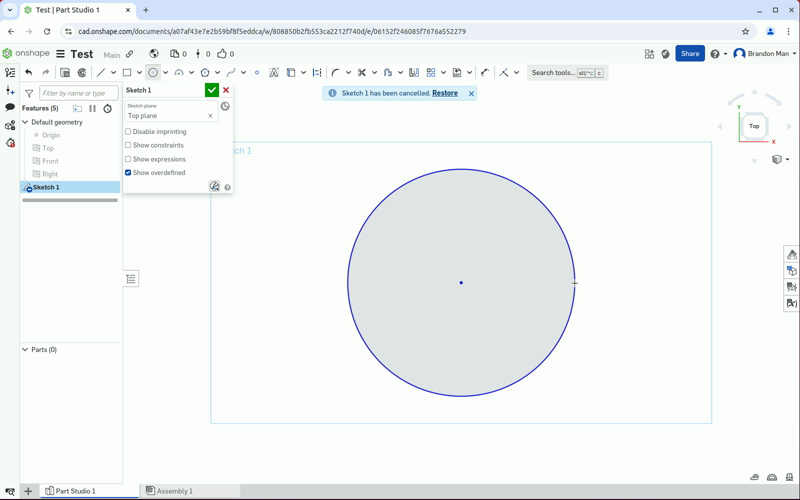
mouse_move(461, 282)
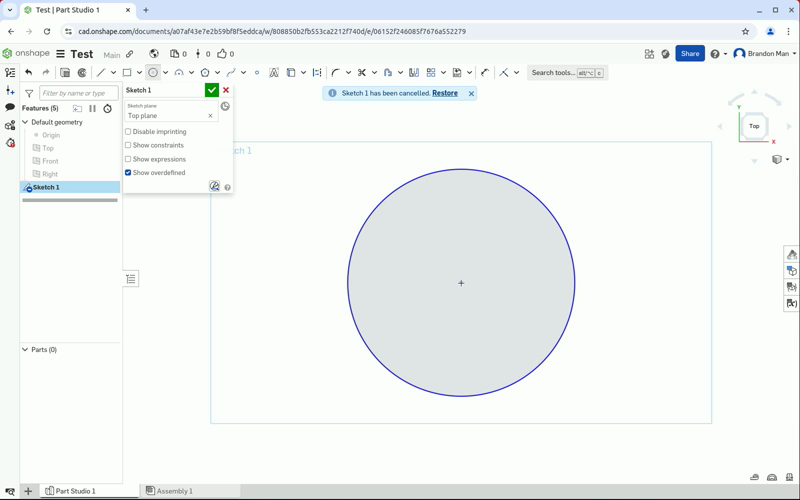
click(461, 282)
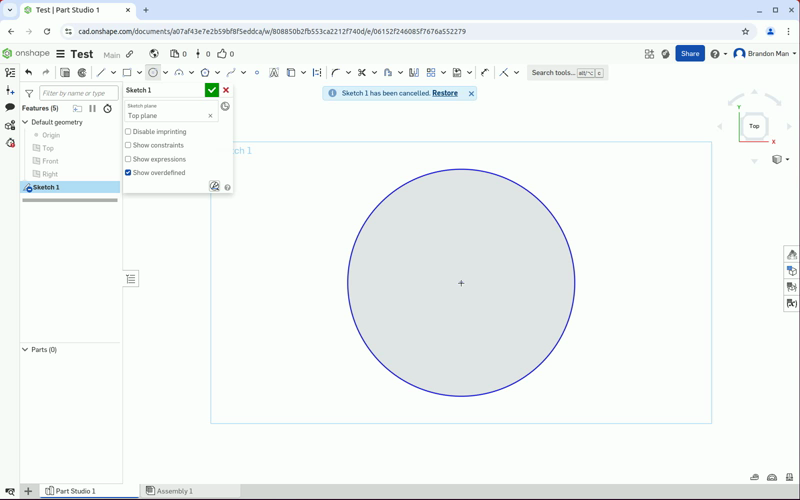
key_up(shift)
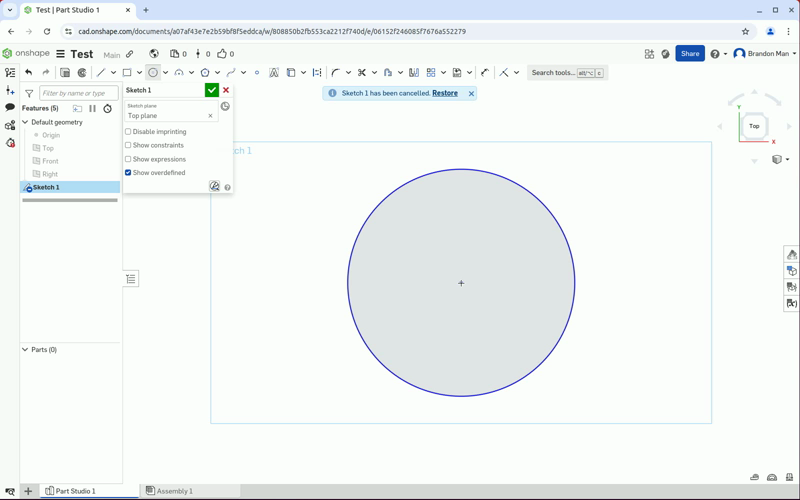
mouse_move(536, 282)
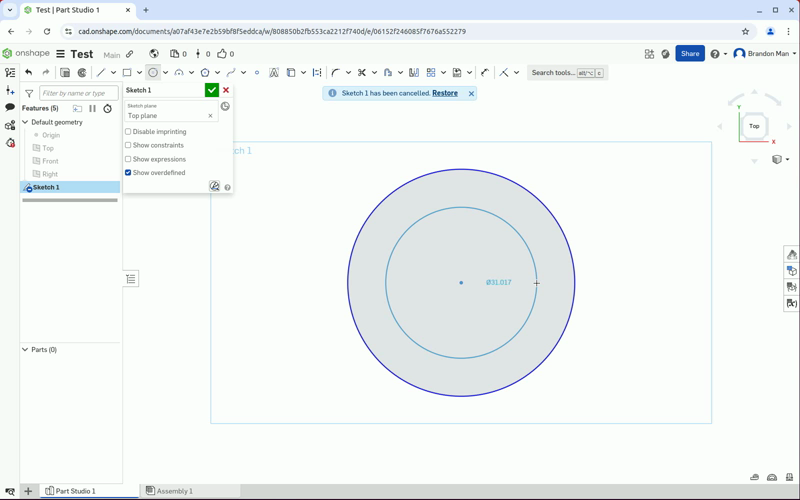
click(536, 282)
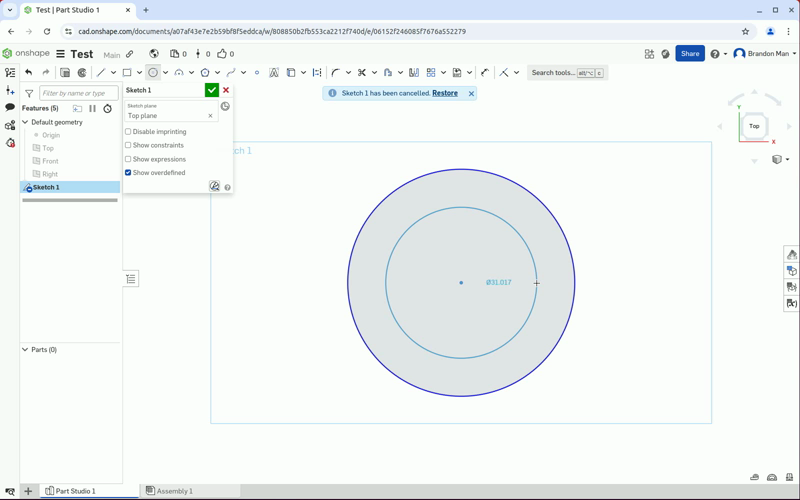
key(esc)
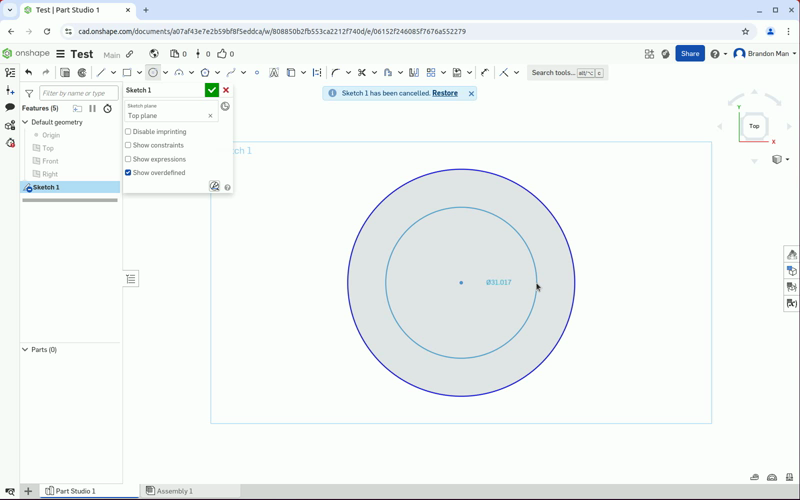
mouse_move(363, 279)
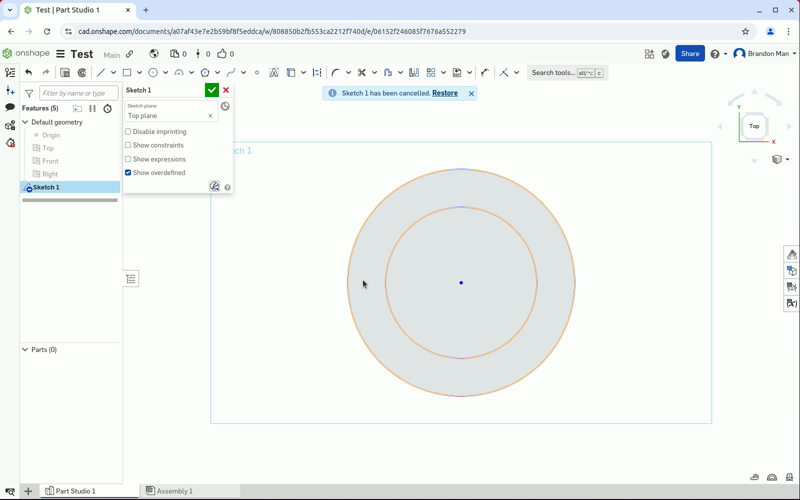
click(363, 279)
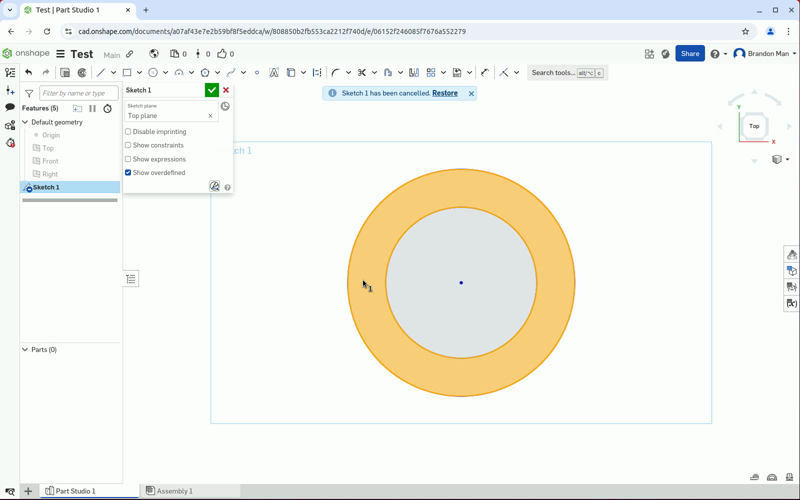
mouse_move(73, 352)
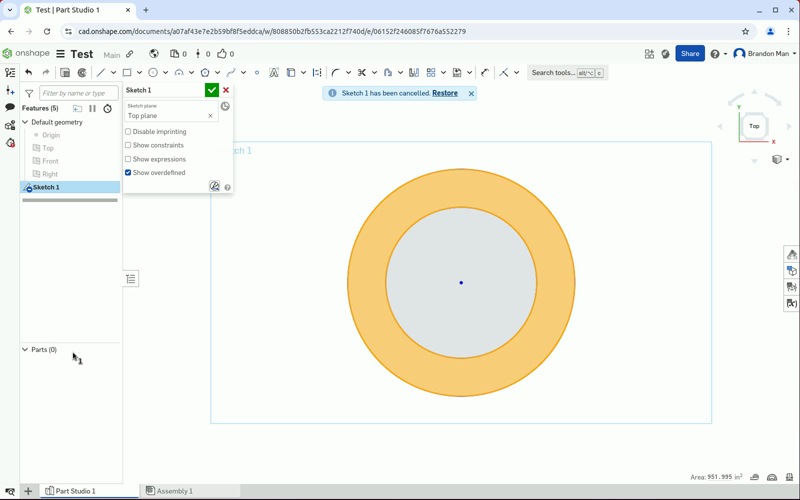
key(shift+y)
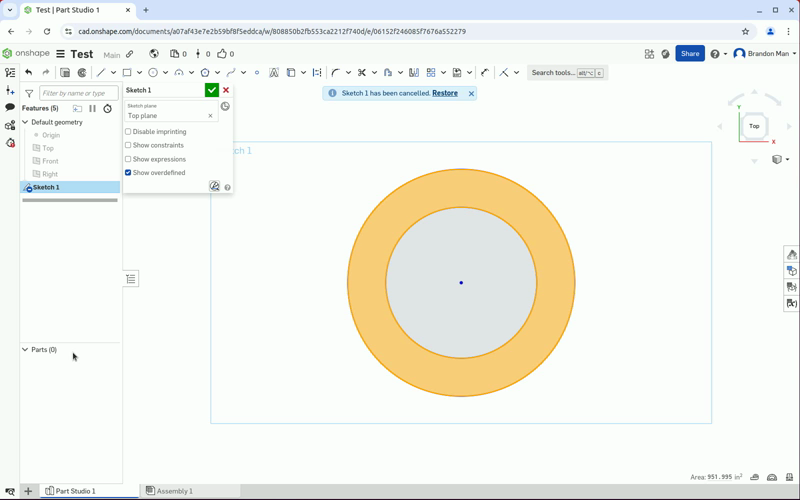
key(shift+e)
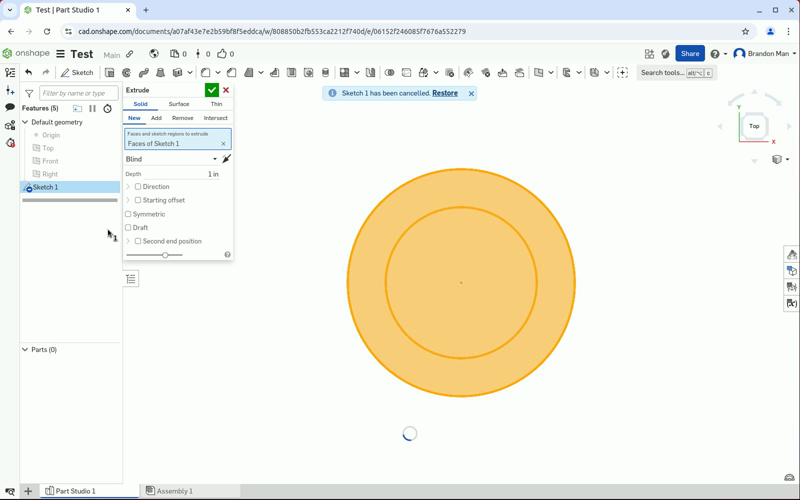
mouse_move(143, 106)
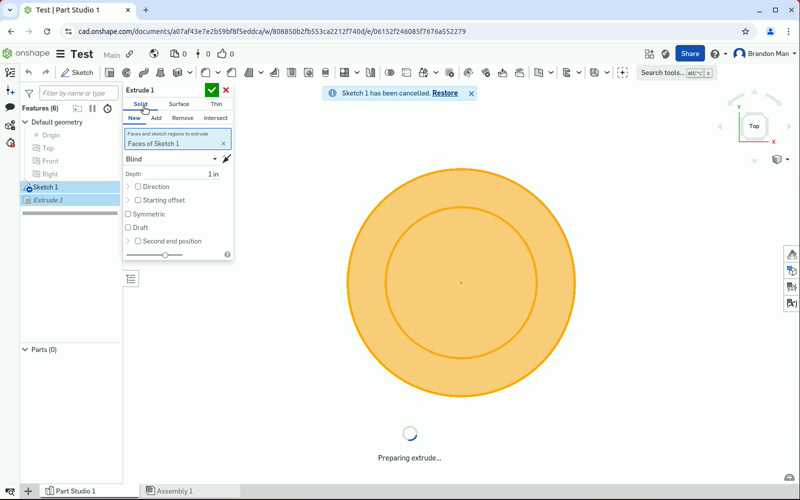
click(143, 106)
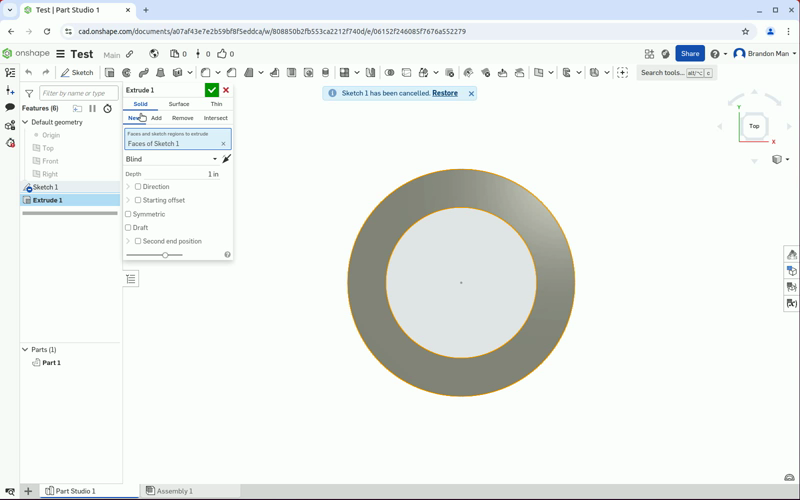
mouse_move(137, 120)
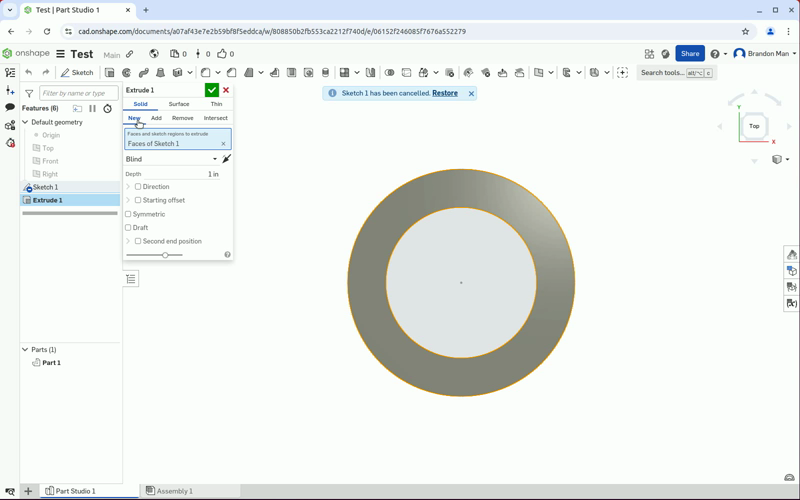
click(137, 120)
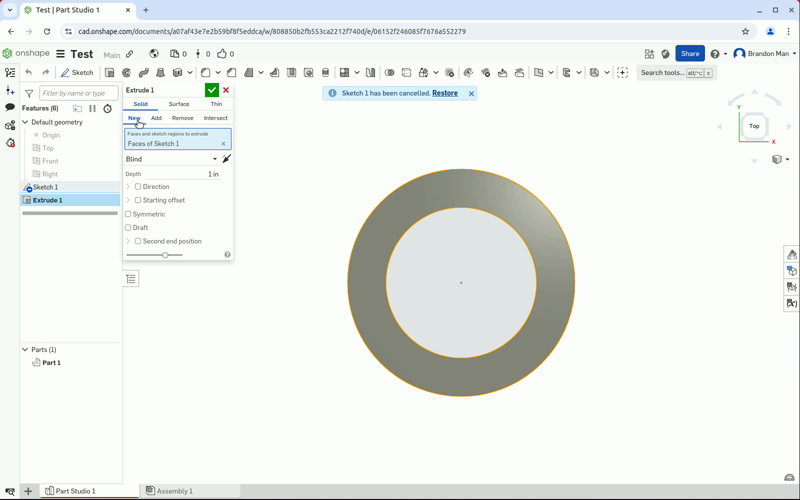
key(tab, 4)
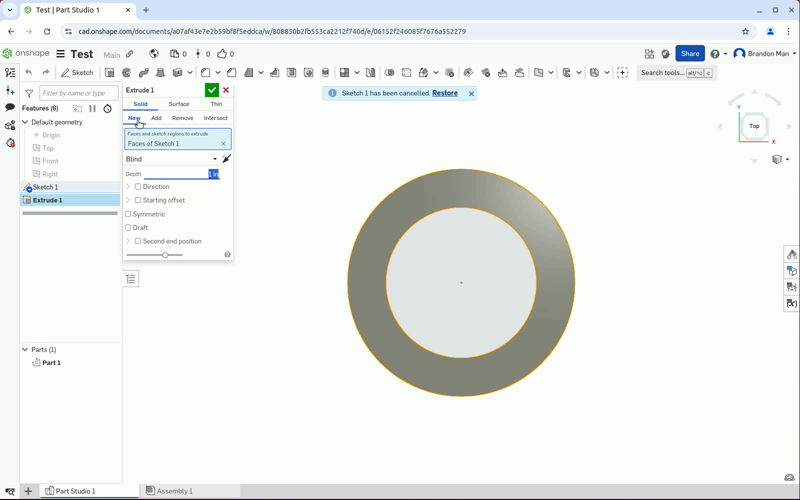
text(4.814)
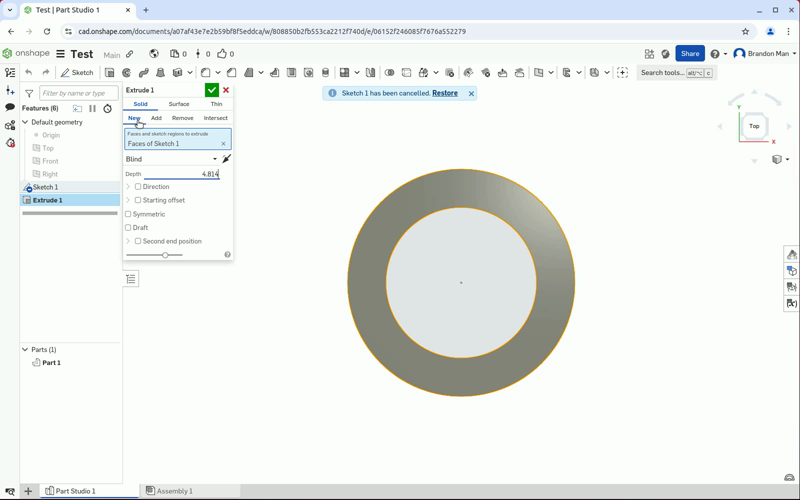
key(enter)
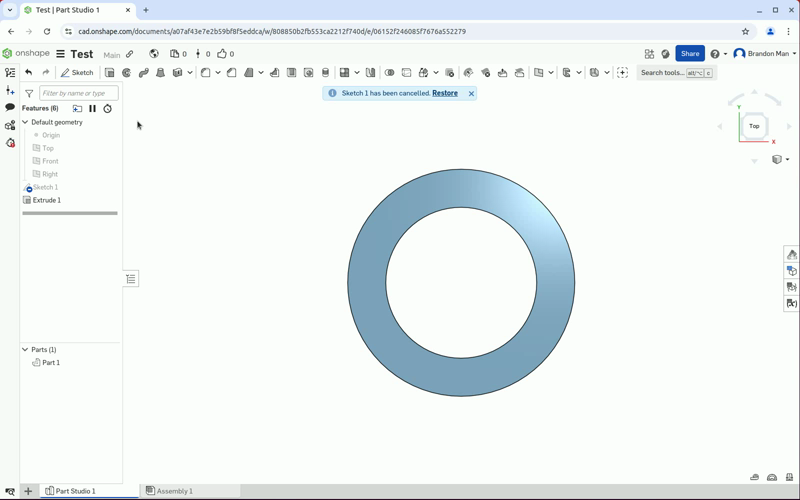
key(shift+h)
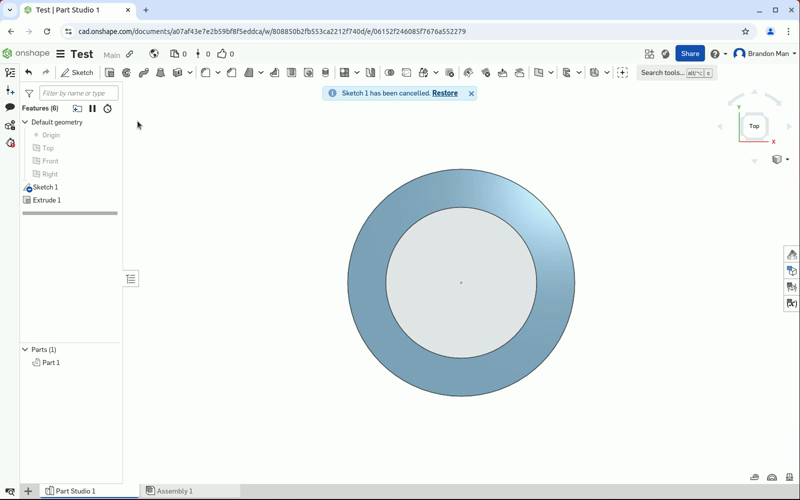
key(shift+h)
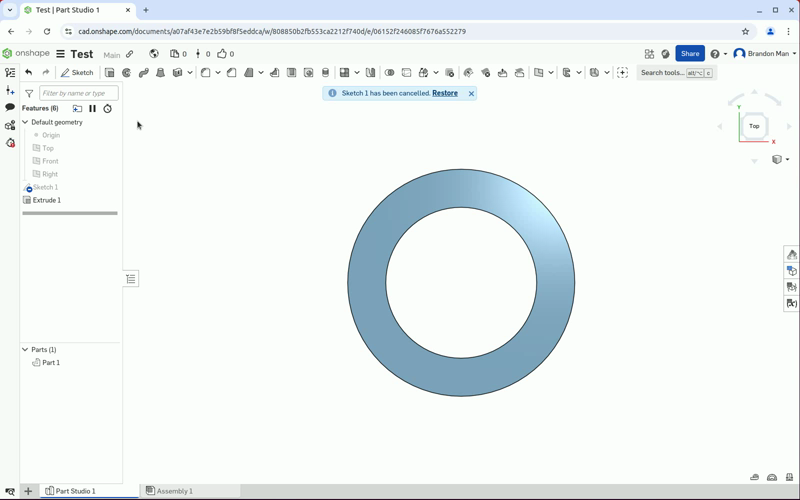
mouse_move(73, 189)
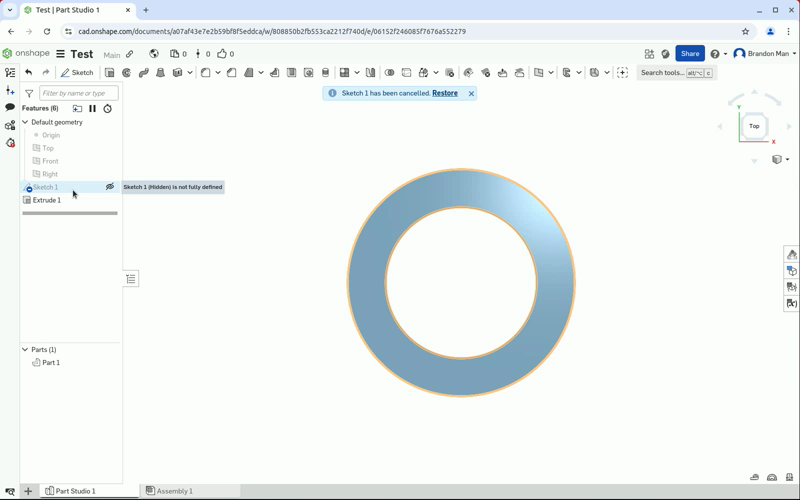
click(73, 189)
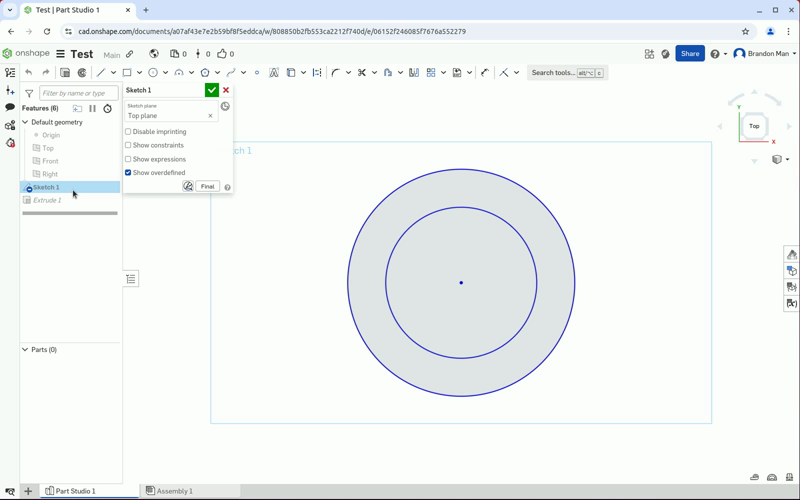
mouse_move(229, 92)
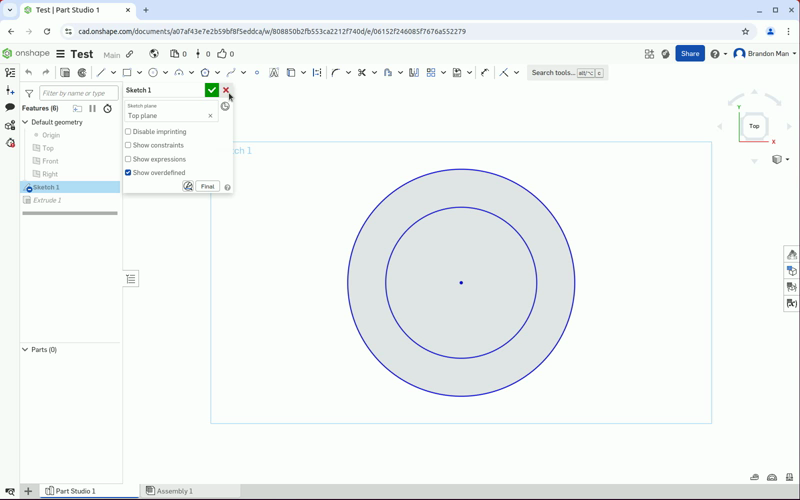
click(229, 92)
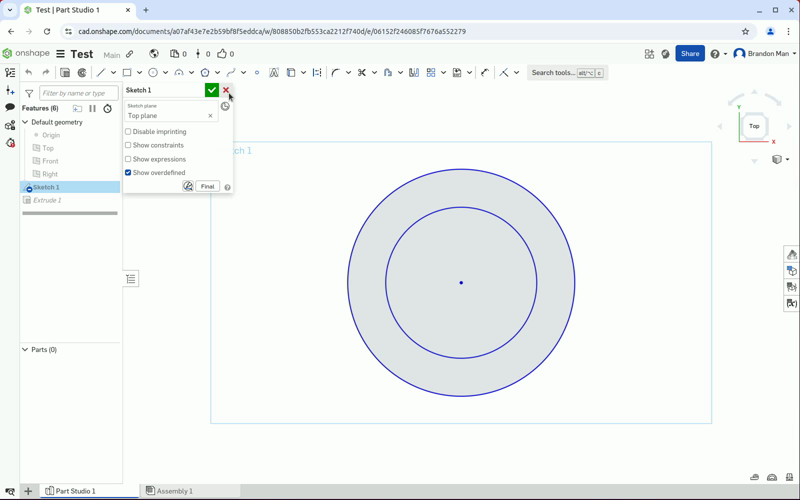
key(shift+s)
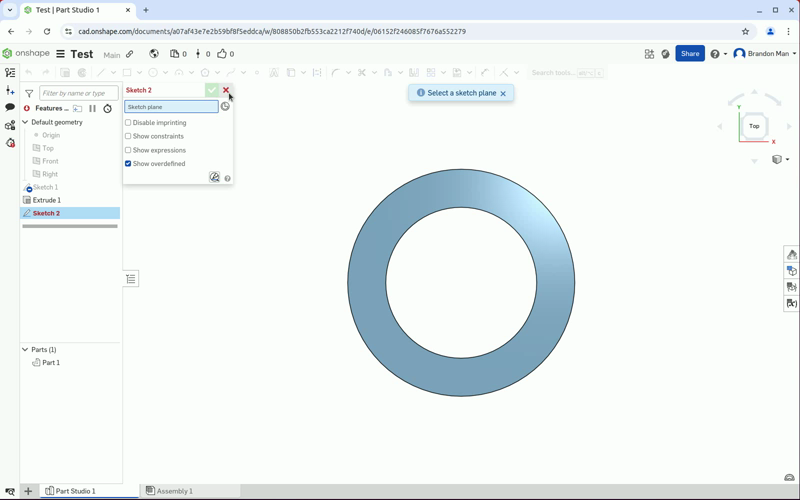
mouse_move(73, 150)
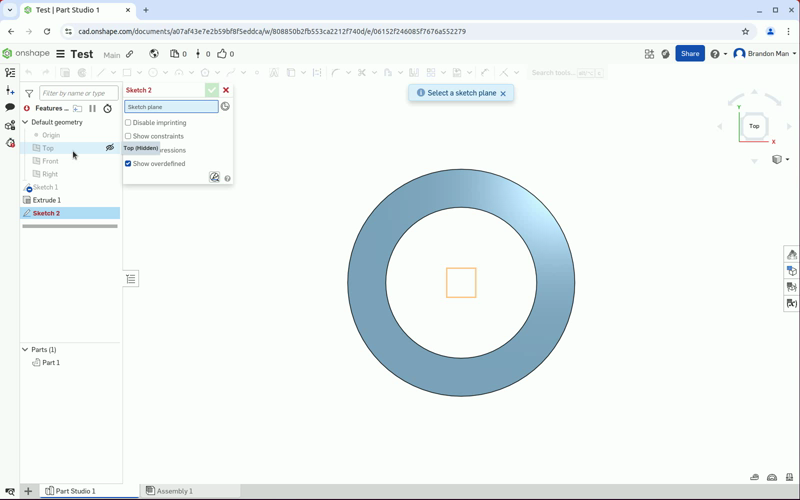
click(73, 150)
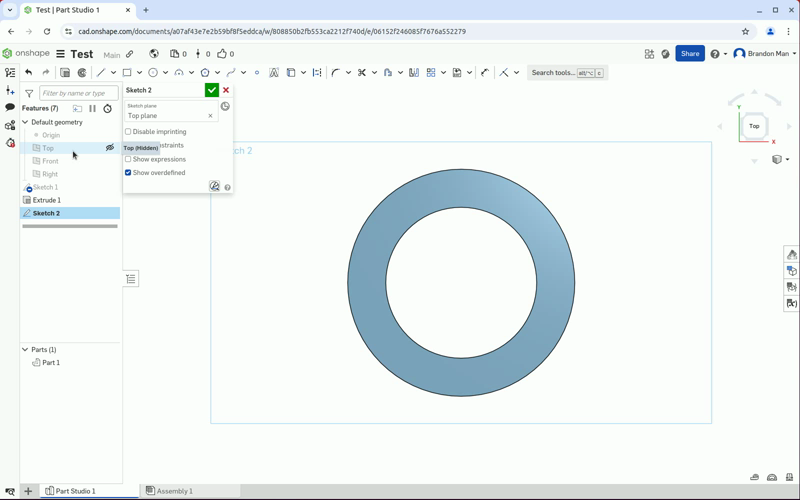
mouse_move(73, 352)
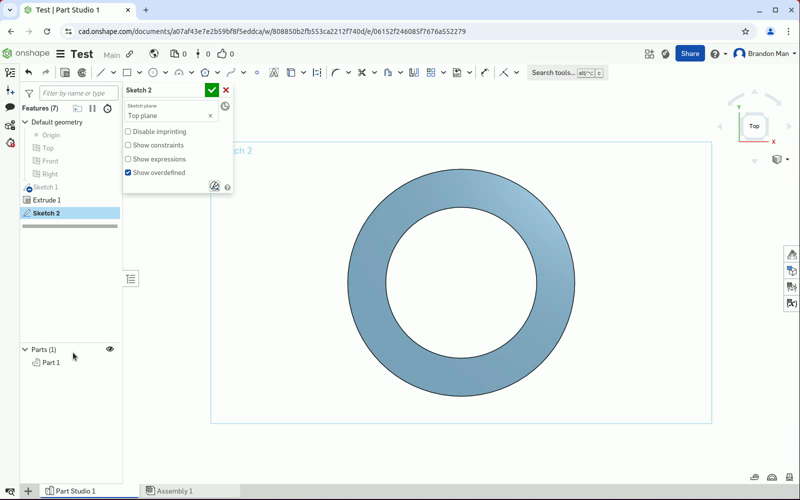
key(y)
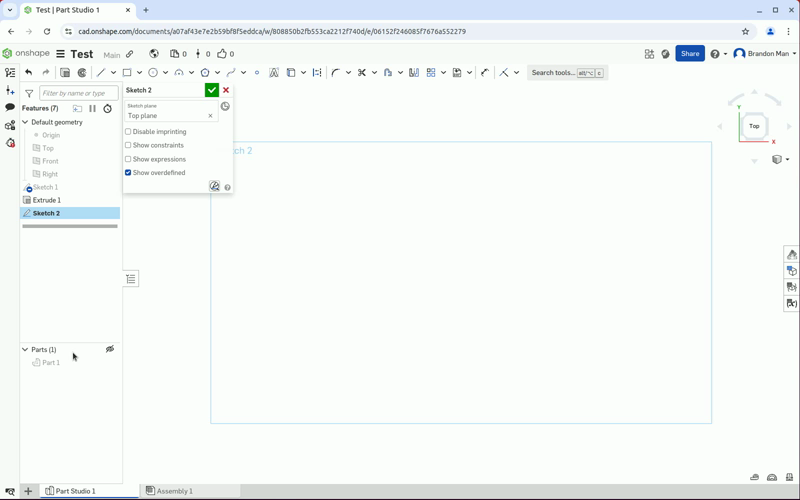
key(c)
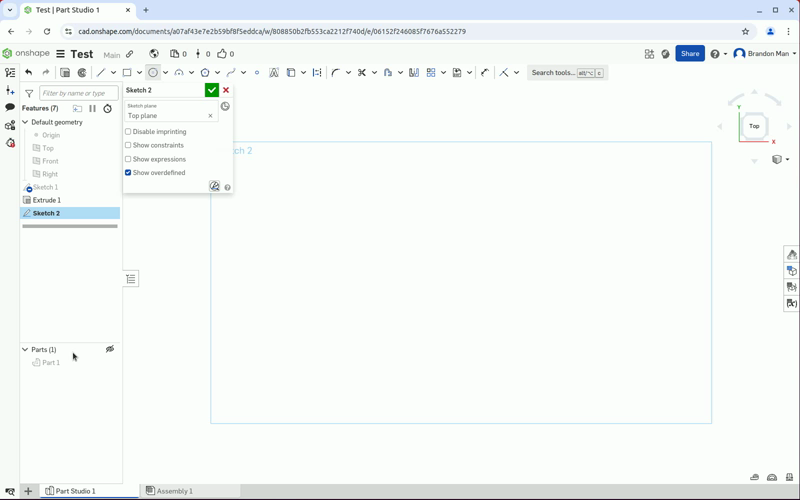
key_down(shift)
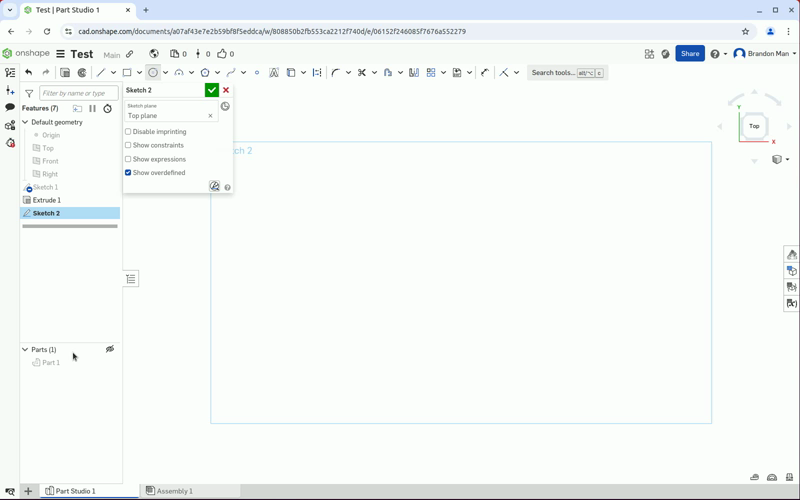
mouse_move(460, 282)
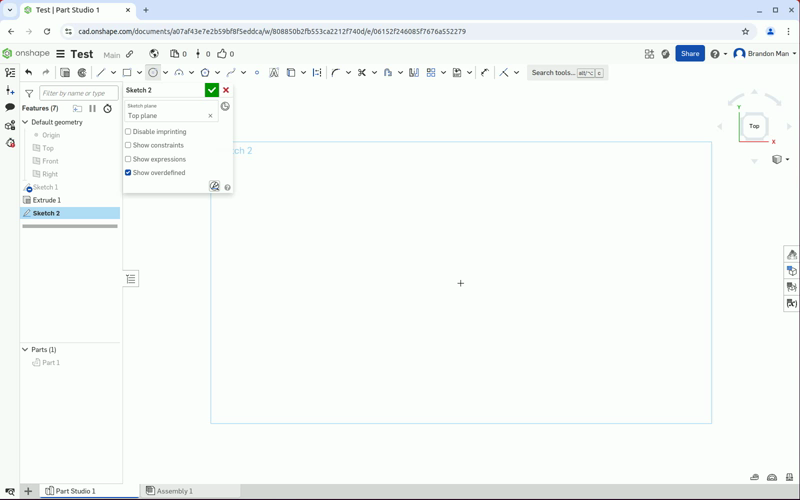
click(460, 282)
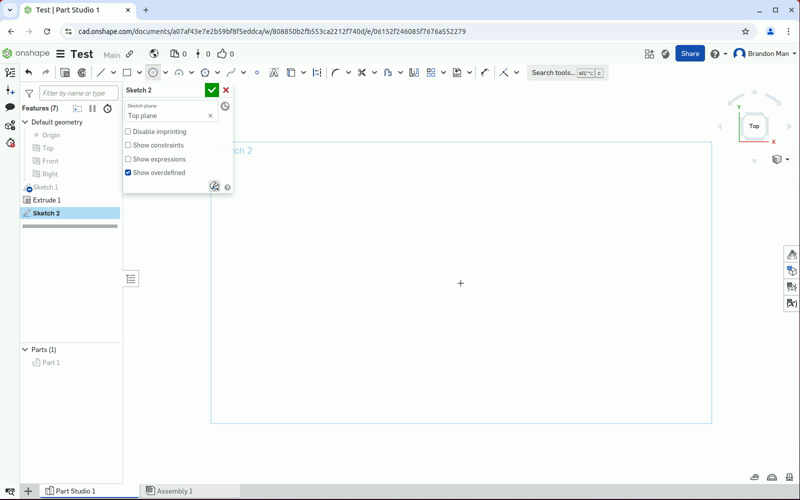
key_up(shift)
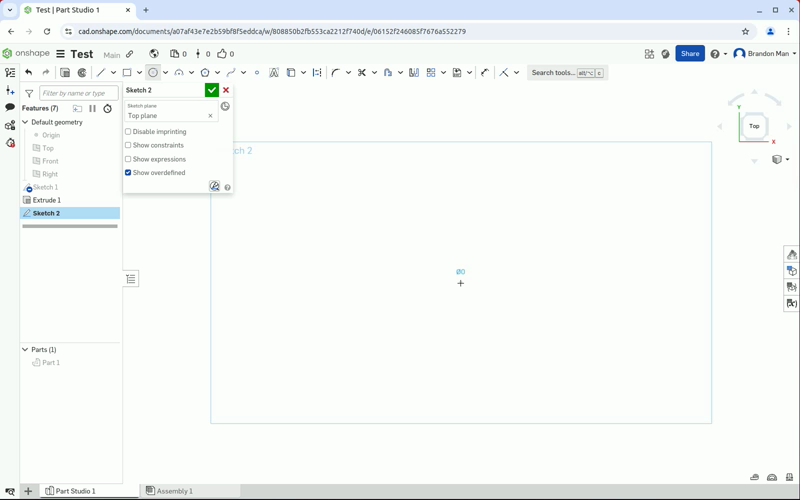
mouse_move(538, 282)
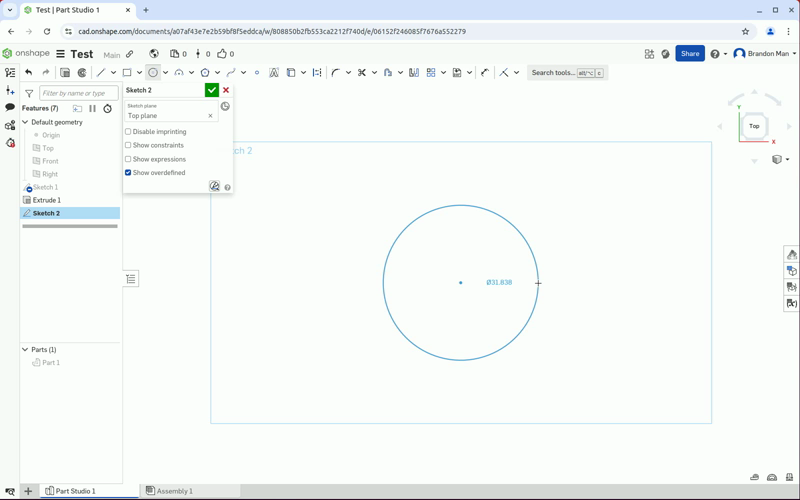
click(538, 282)
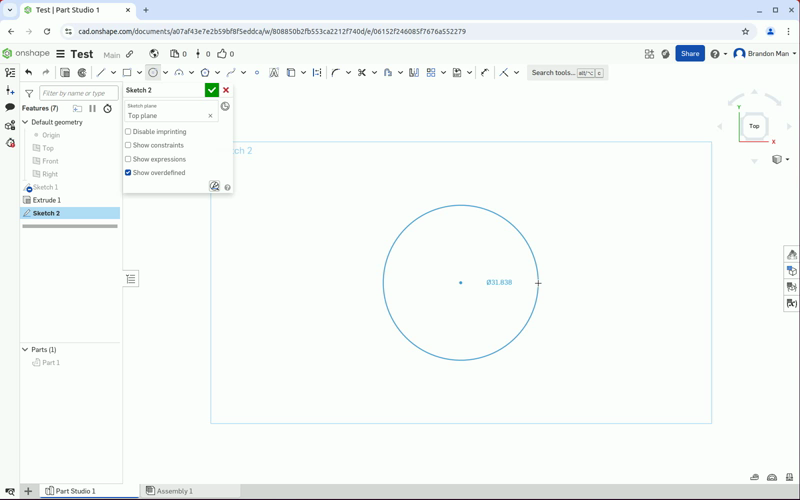
key(esc)
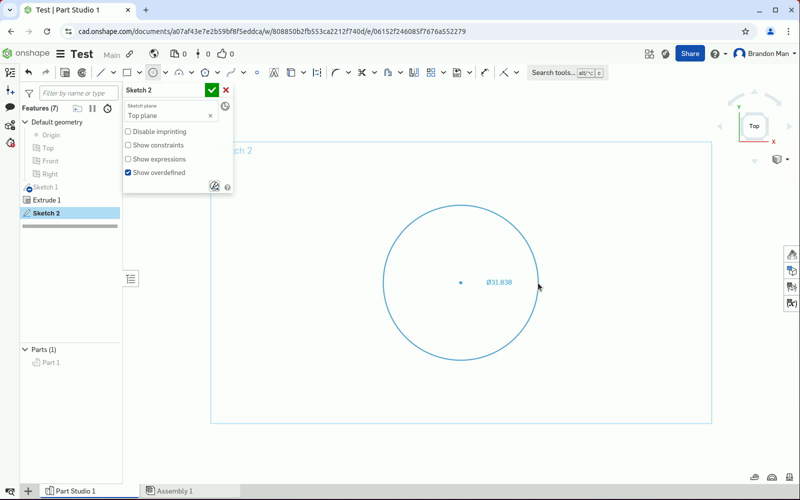
key(c)
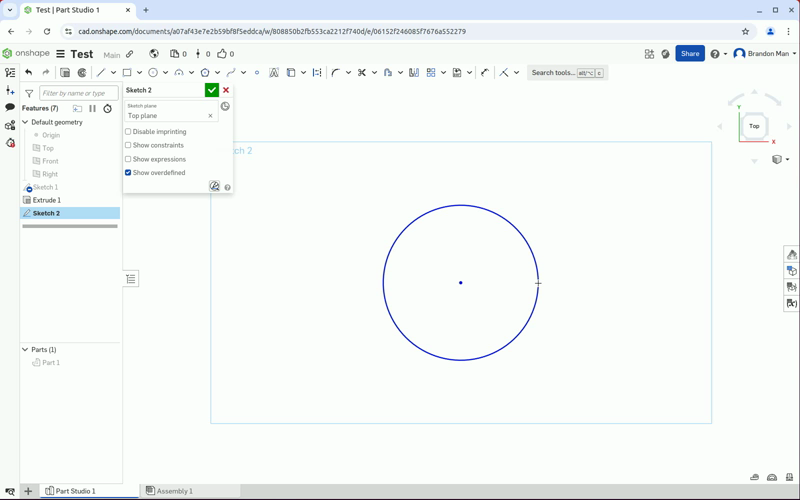
key_down(shift)
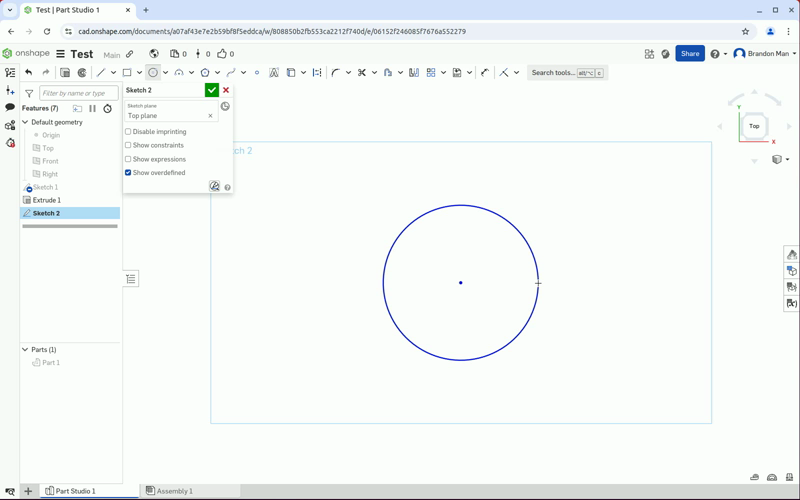
mouse_move(460, 282)
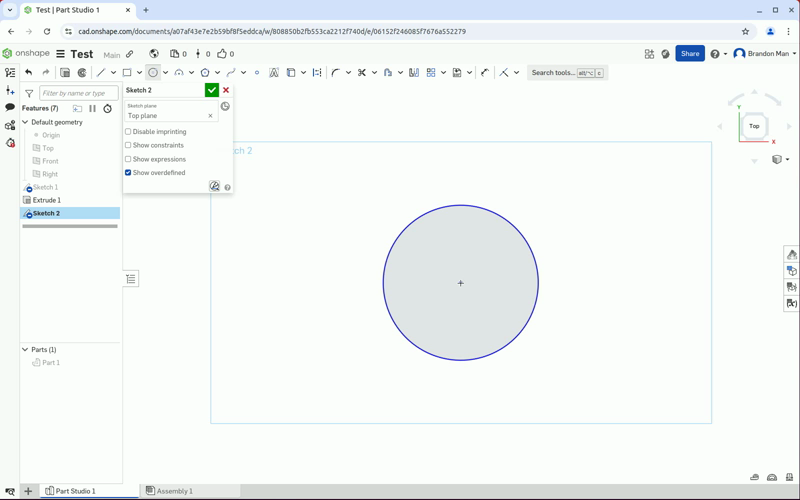
click(460, 282)
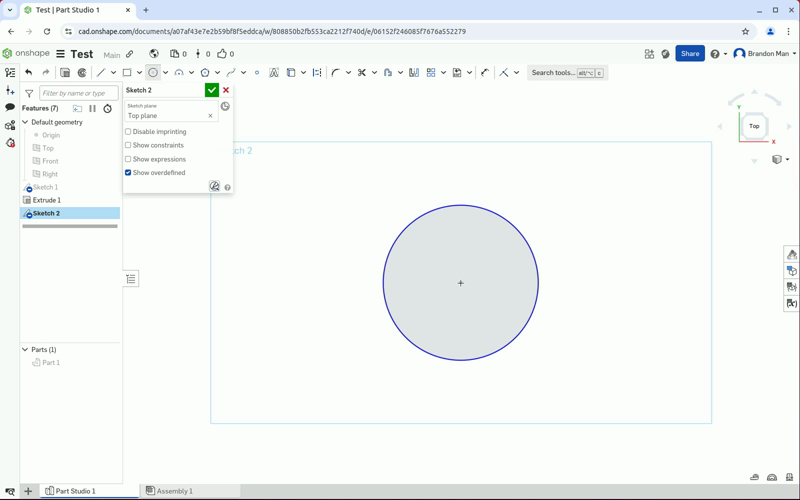
key_up(shift)
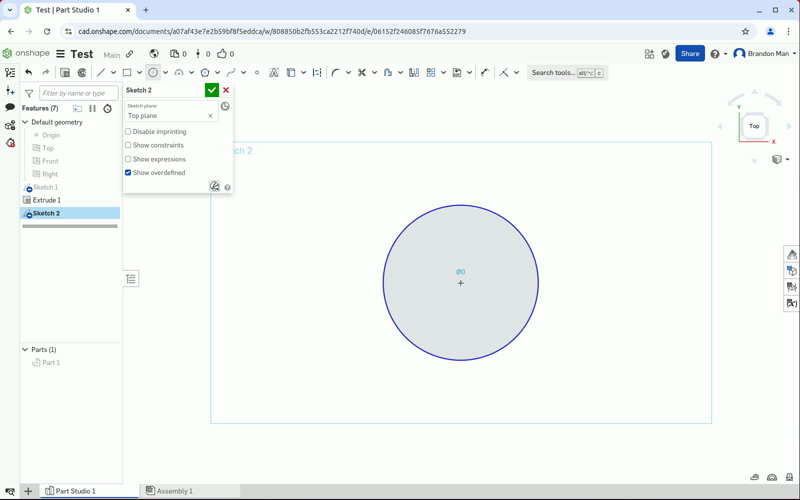
mouse_move(513, 282)
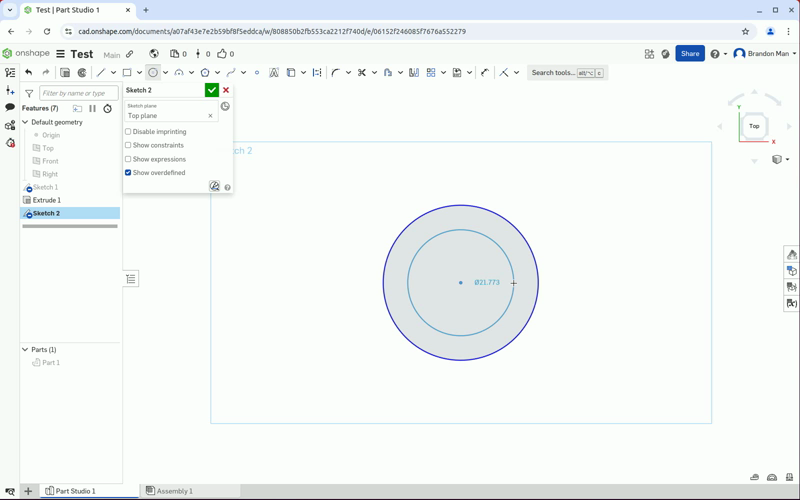
click(513, 282)
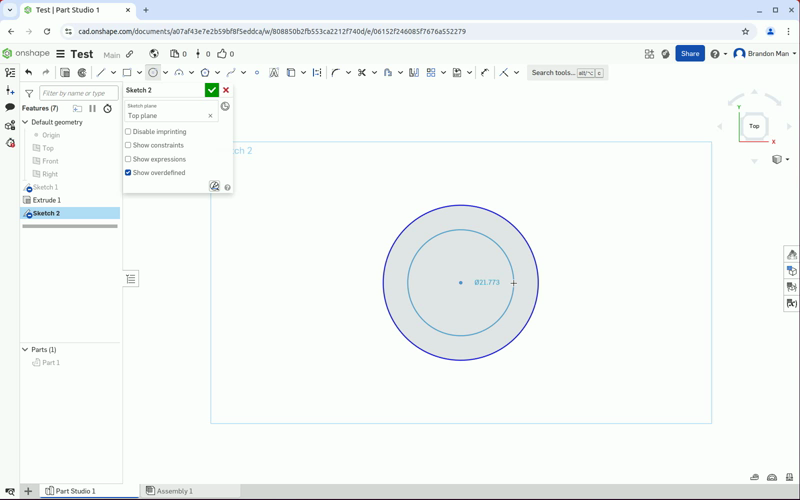
key(esc)
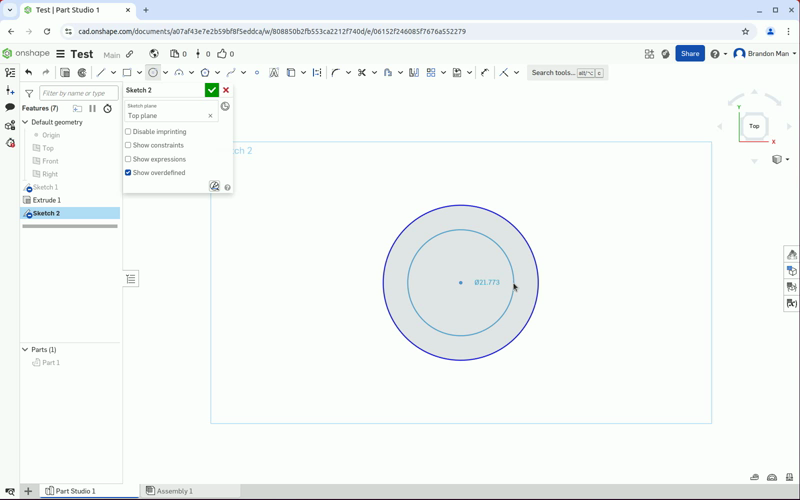
mouse_move(513, 326)
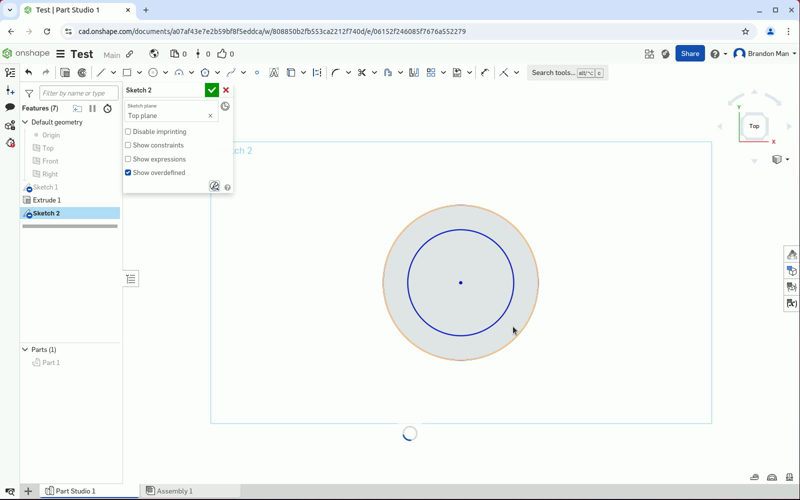
click(513, 326)
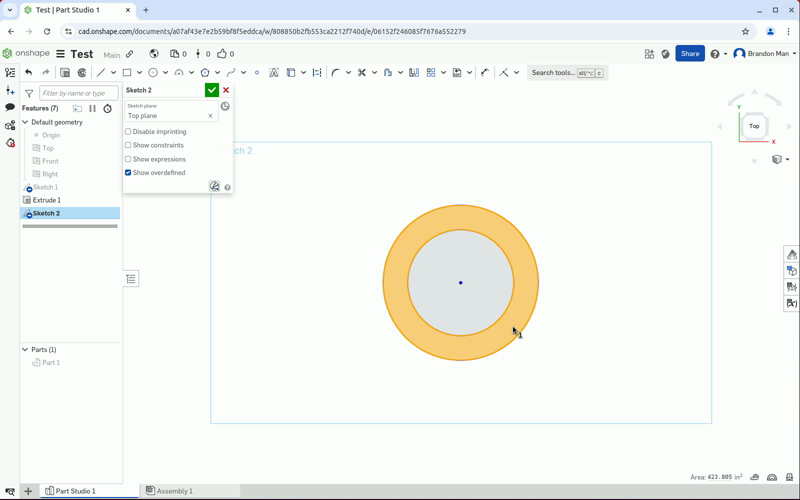
mouse_move(73, 352)
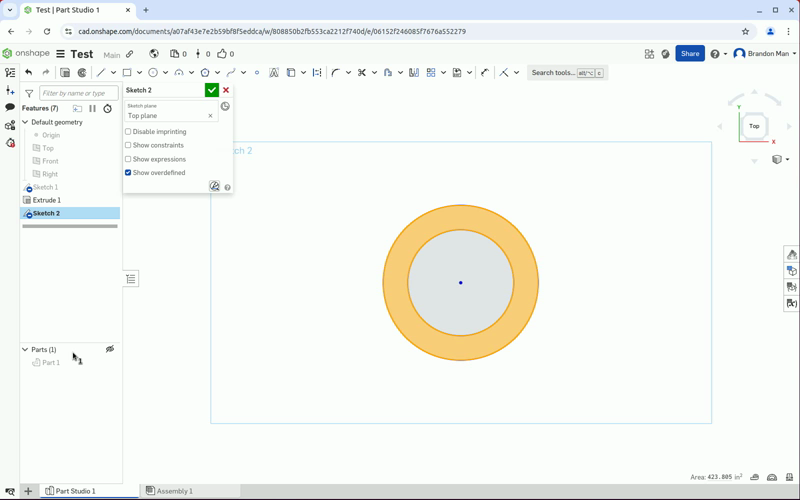
key(shift+y)
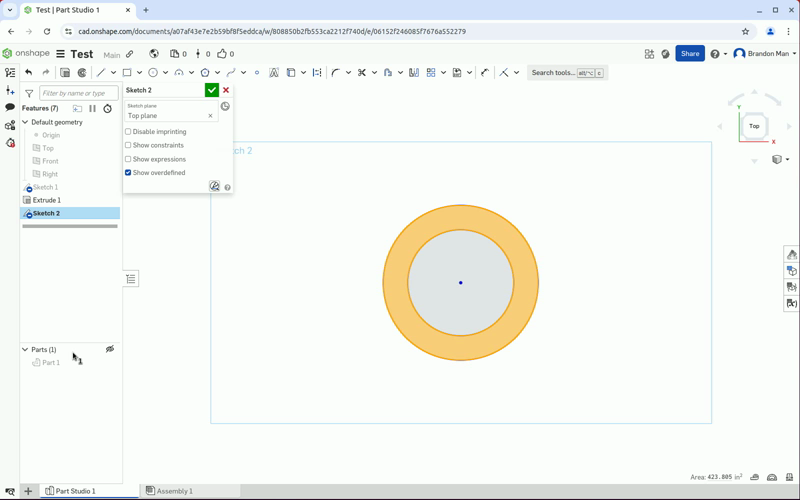
key(shift+e)
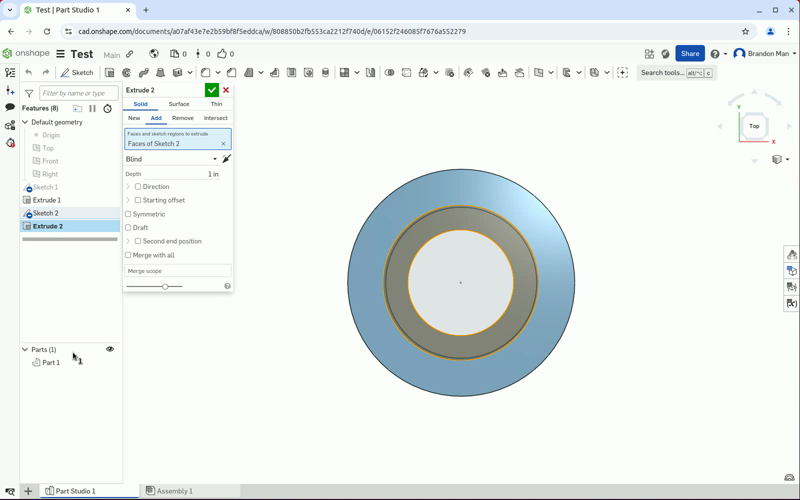
mouse_move(143, 106)
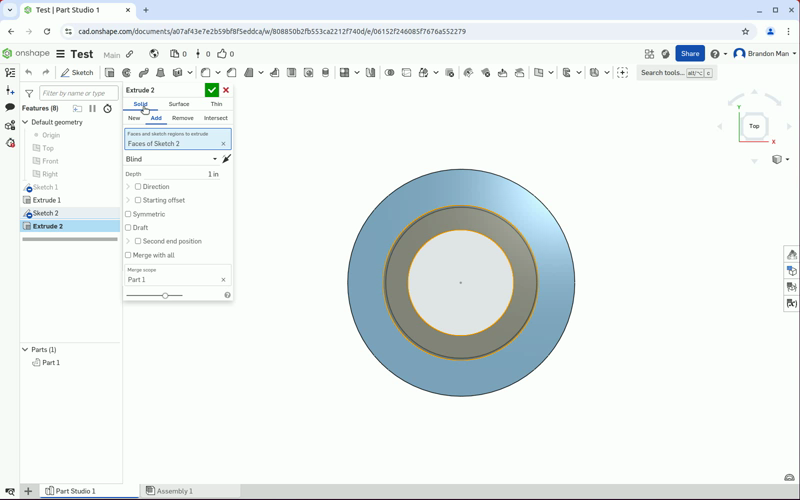
click(143, 106)
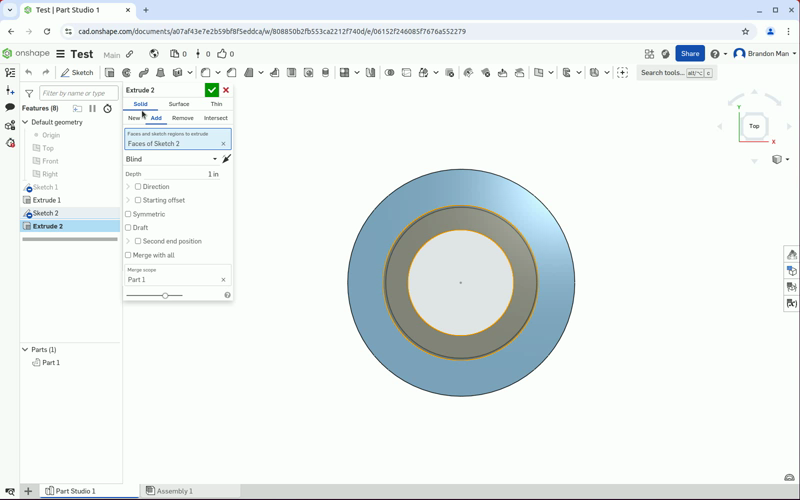
mouse_move(137, 120)
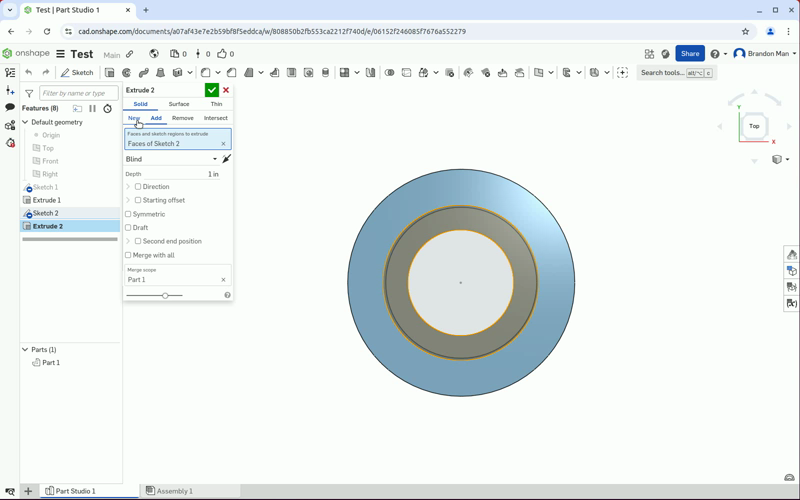
click(137, 120)
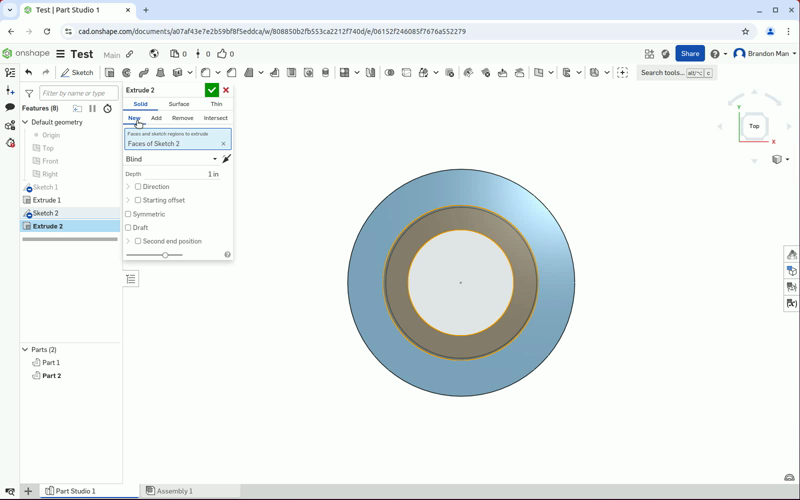
key(tab, 4)
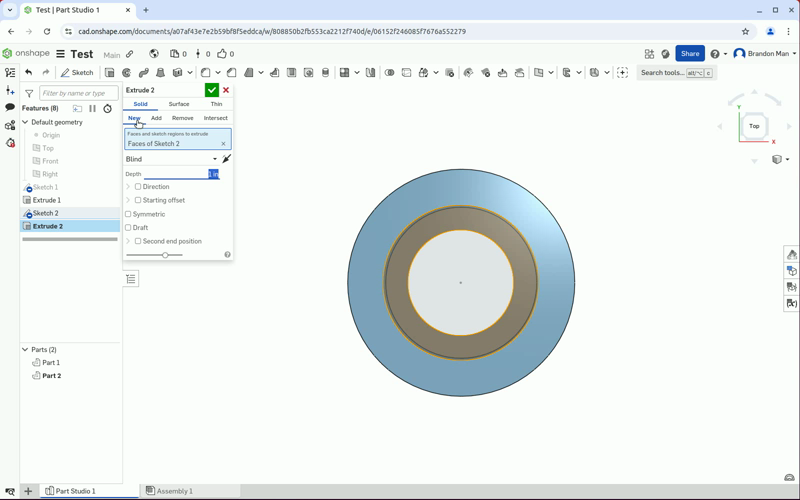
text(21.905)
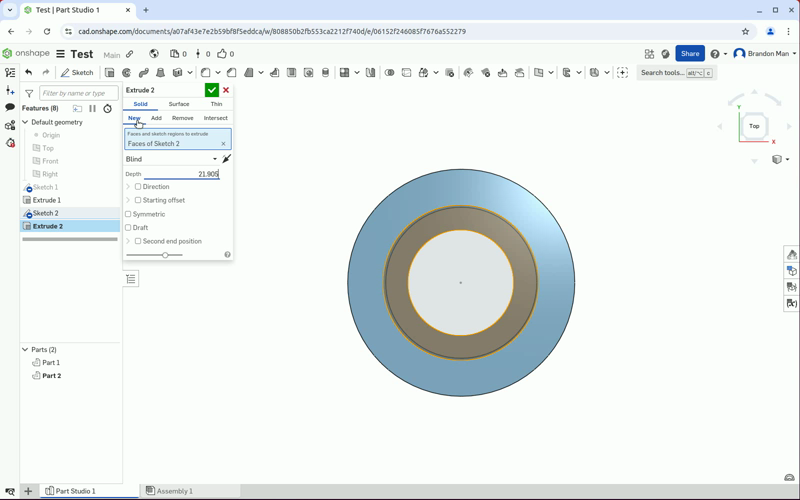
key(enter)
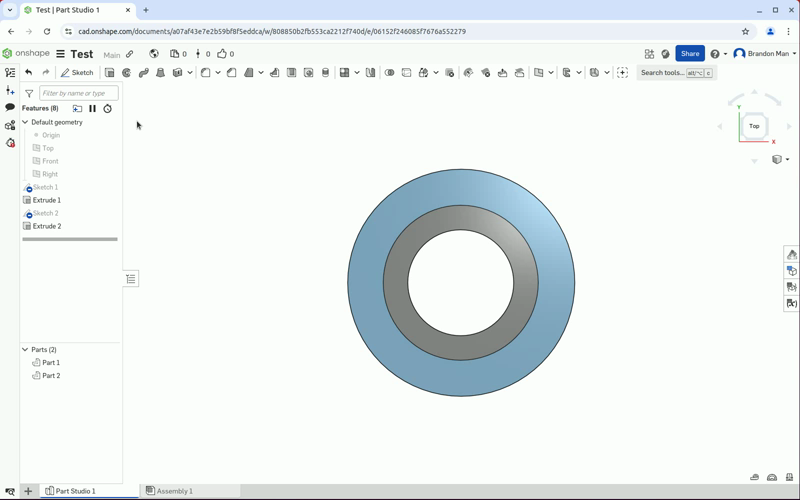
key(shift+h)
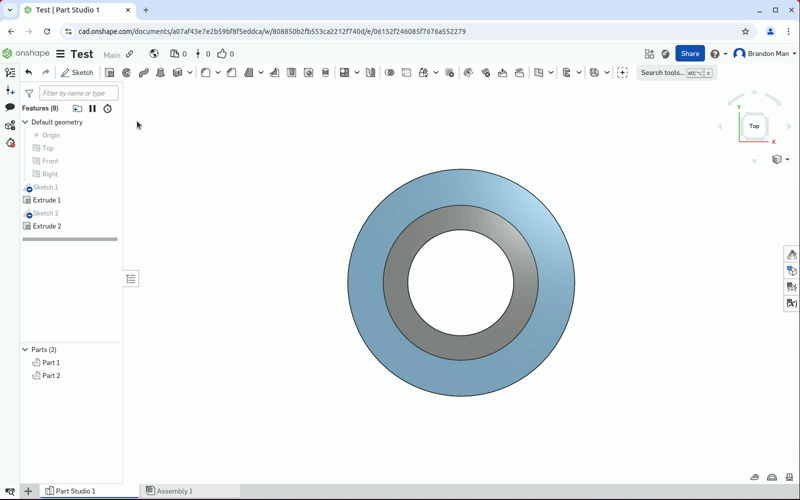
key(shift+h)
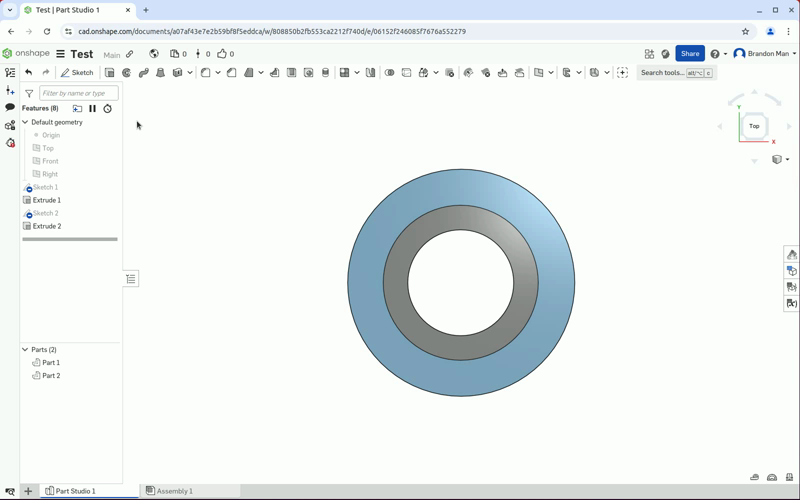
mouse_move(73, 189)
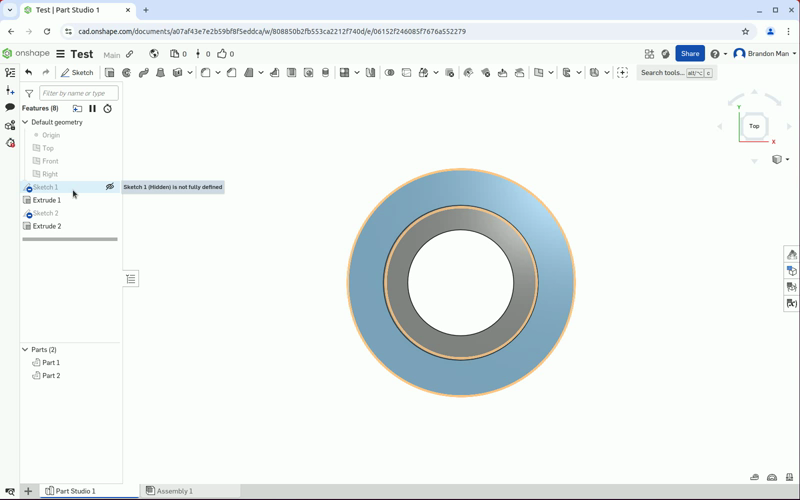
click(73, 189)
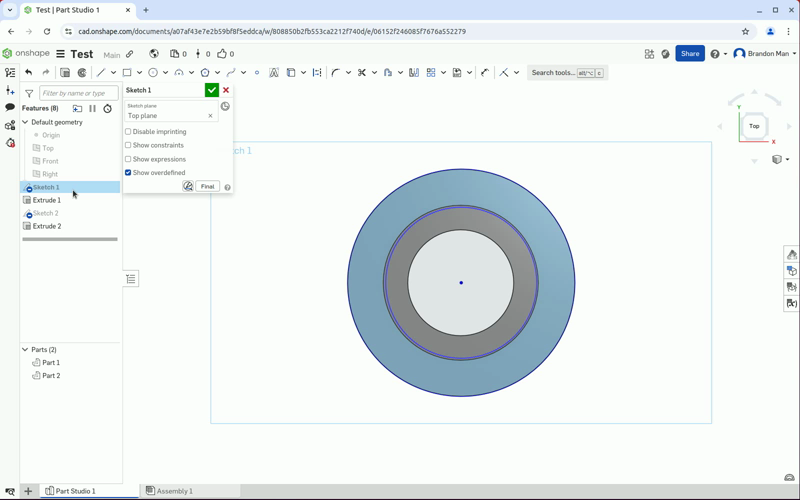
mouse_move(229, 92)
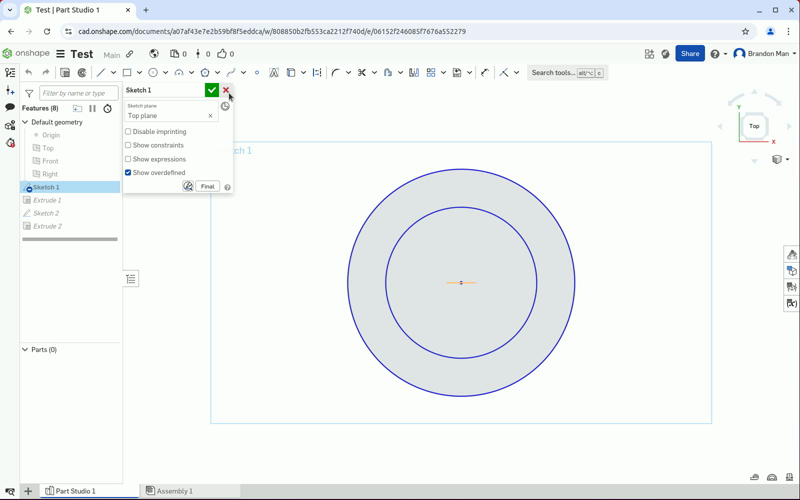
click(229, 92)
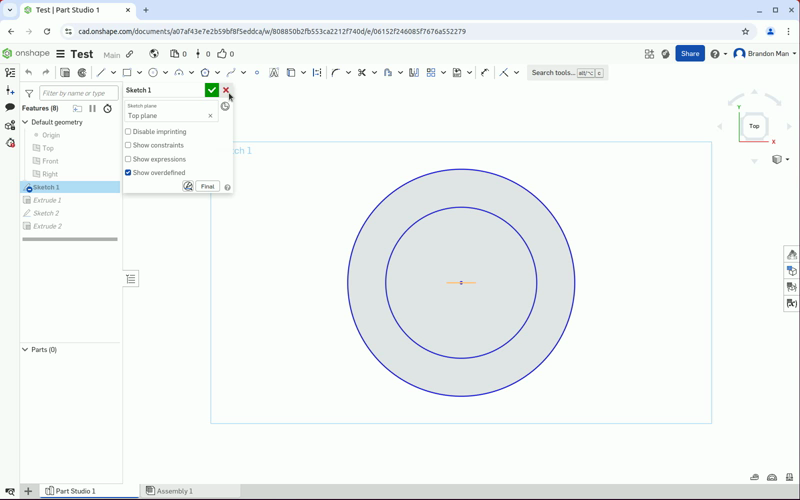
key(shift+s)
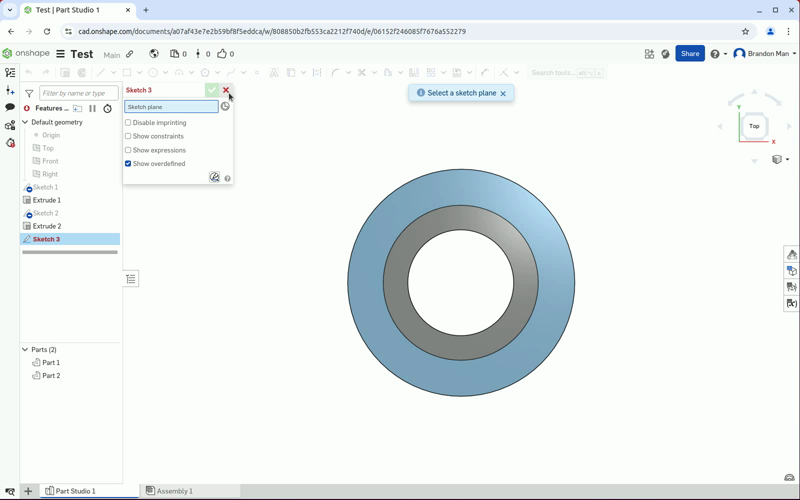
mouse_move(73, 150)
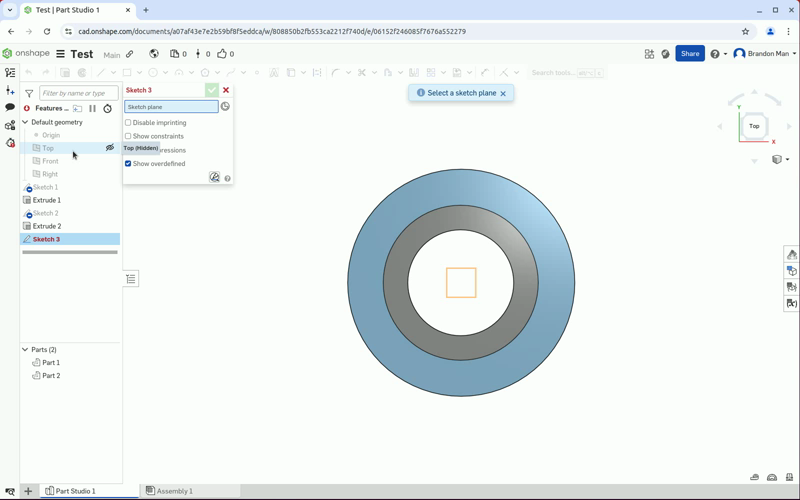
click(73, 150)
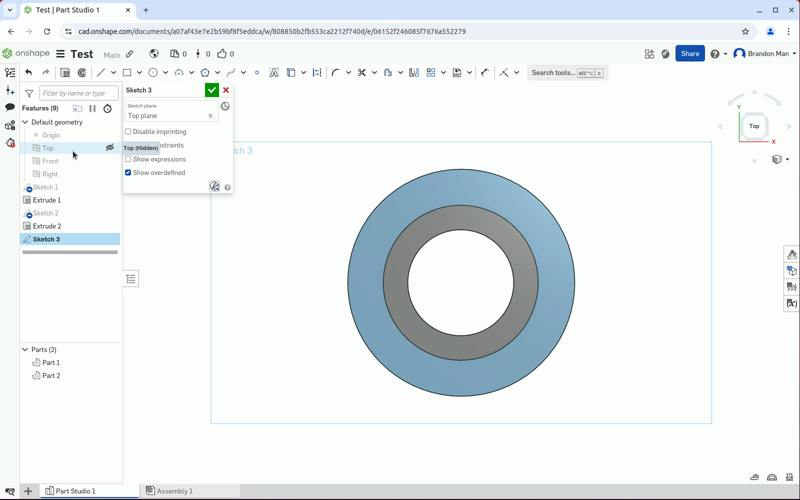
mouse_move(73, 352)
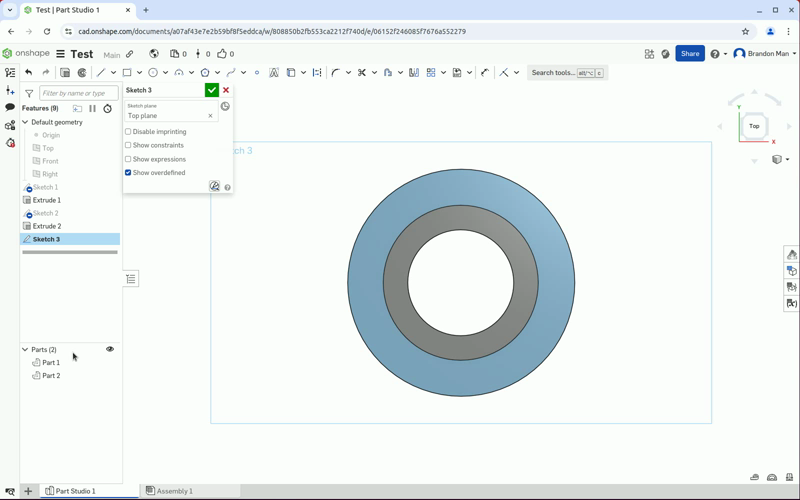
key(y)
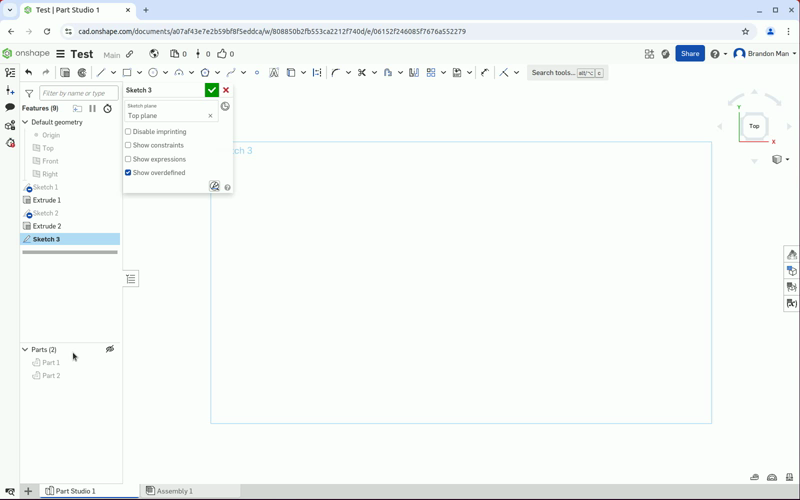
key(c)
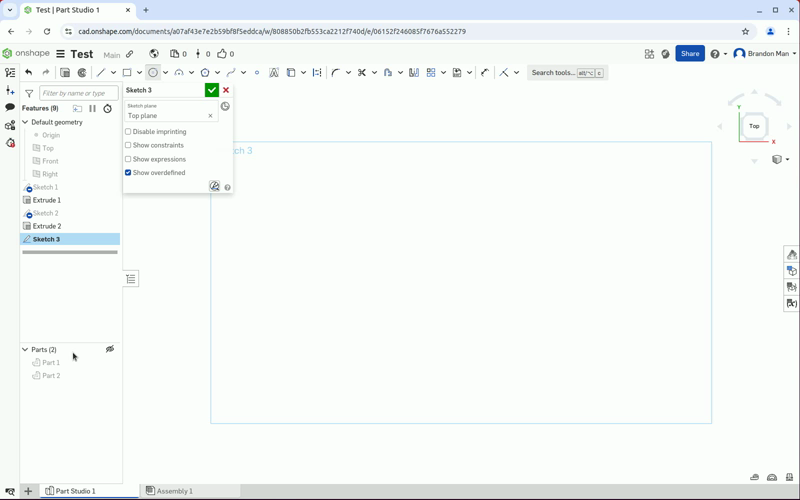
key_down(shift)
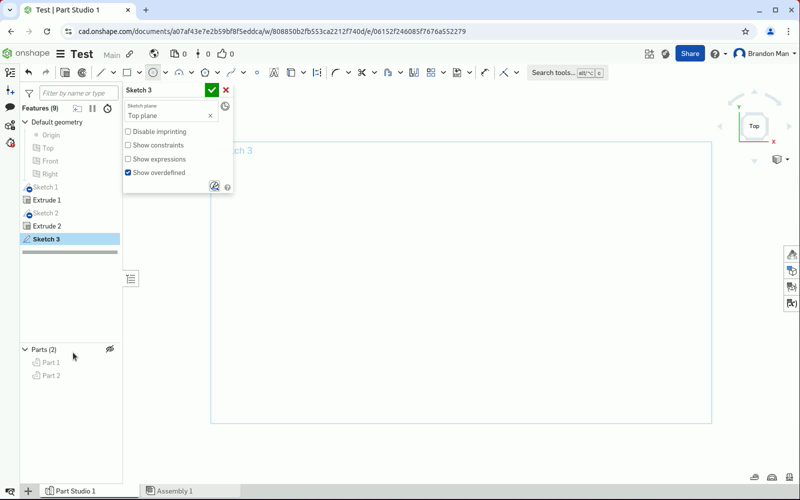
mouse_move(461, 282)
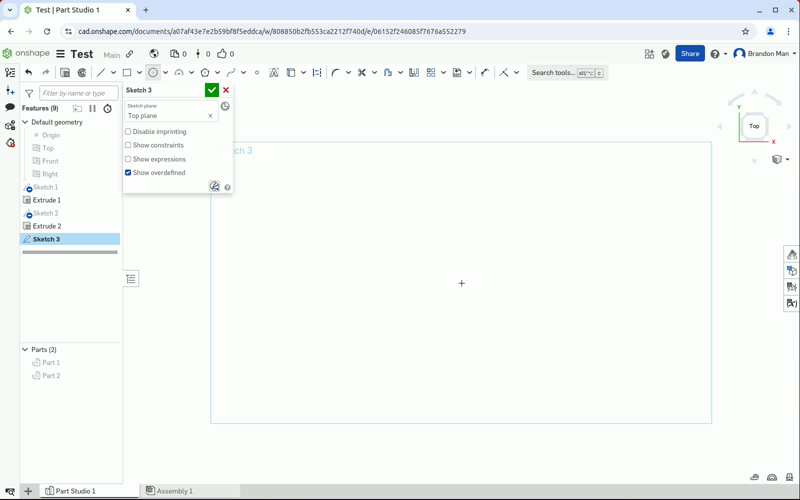
click(461, 282)
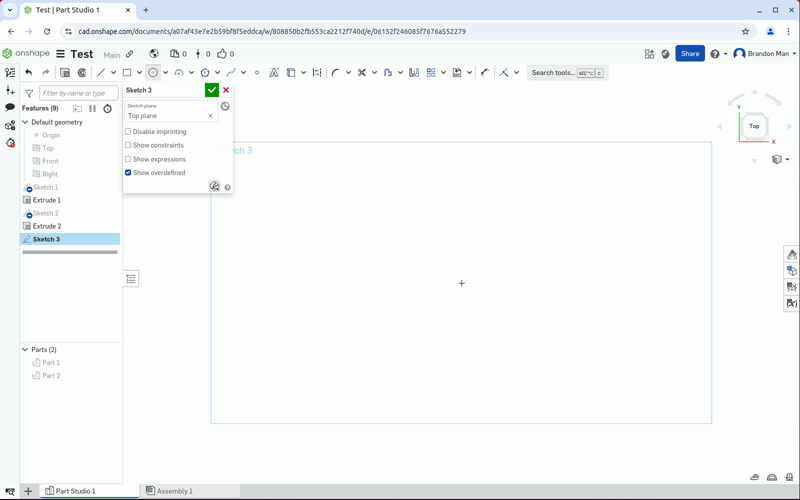
key_up(shift)
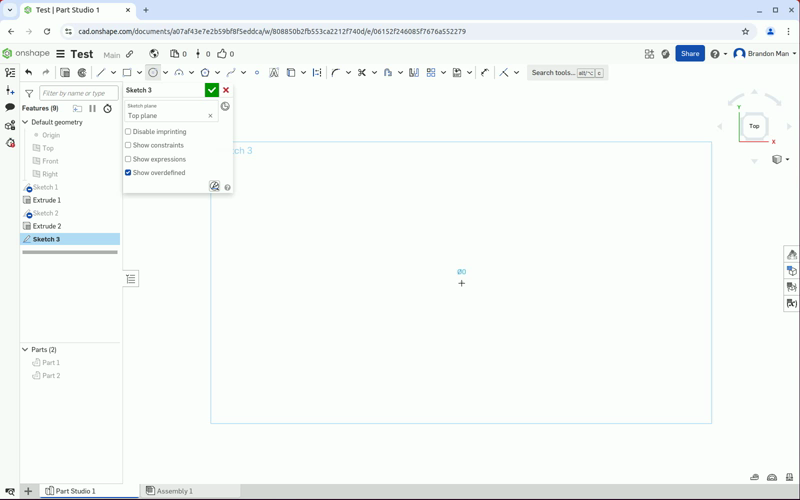
mouse_move(516, 282)
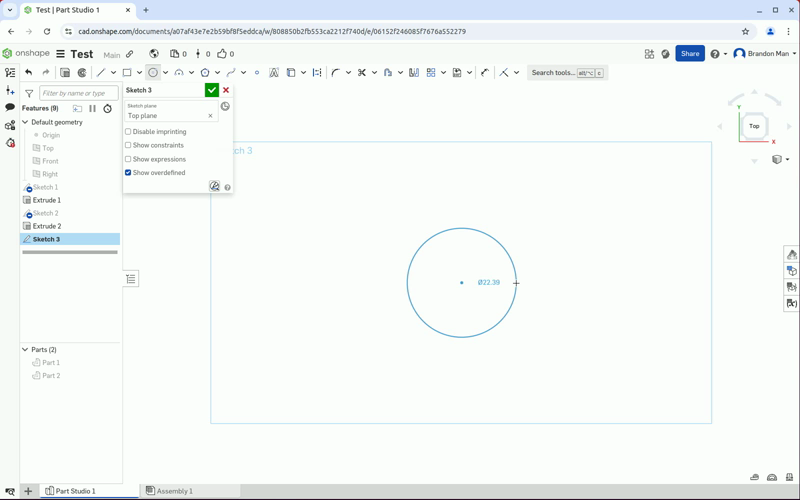
click(516, 282)
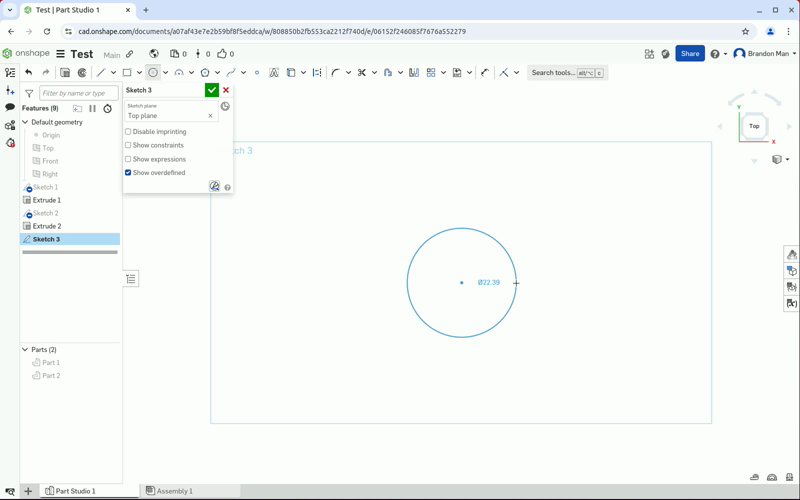
key(esc)
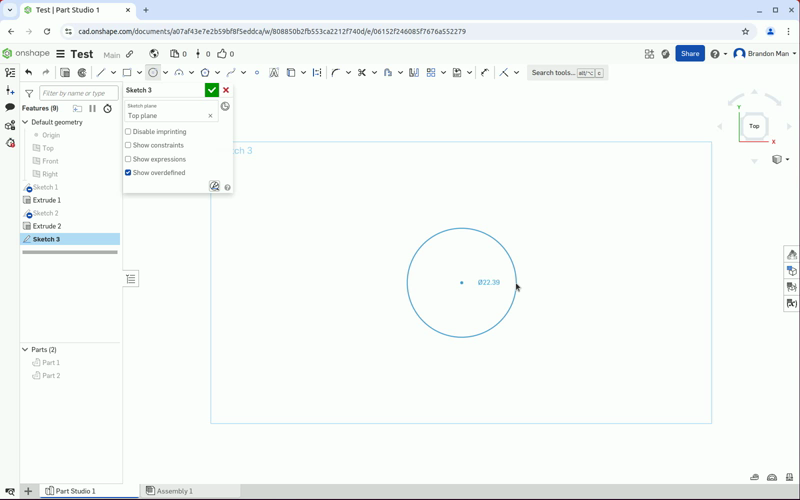
mouse_move(423, 278)
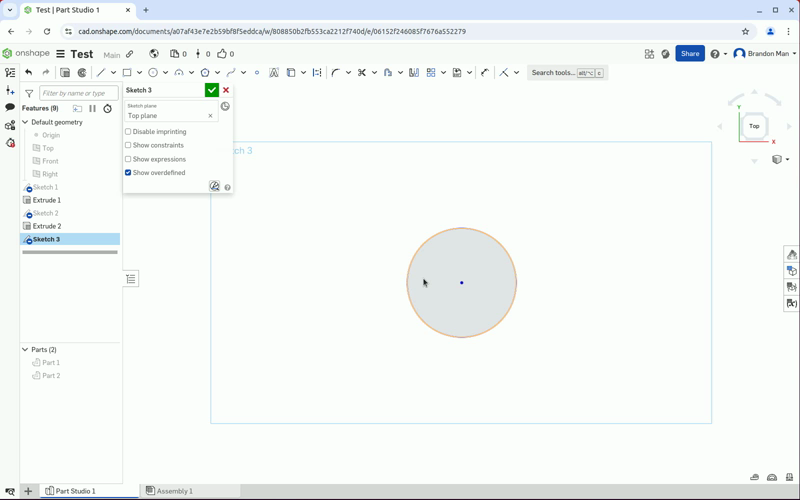
click(423, 278)
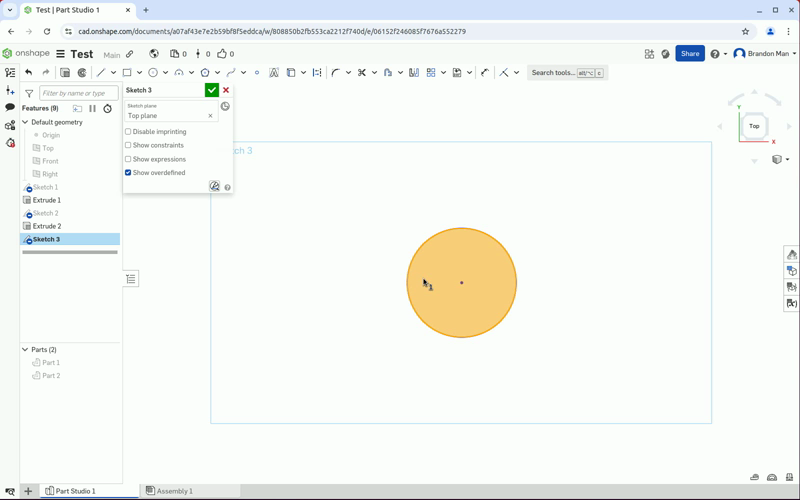
mouse_move(73, 352)
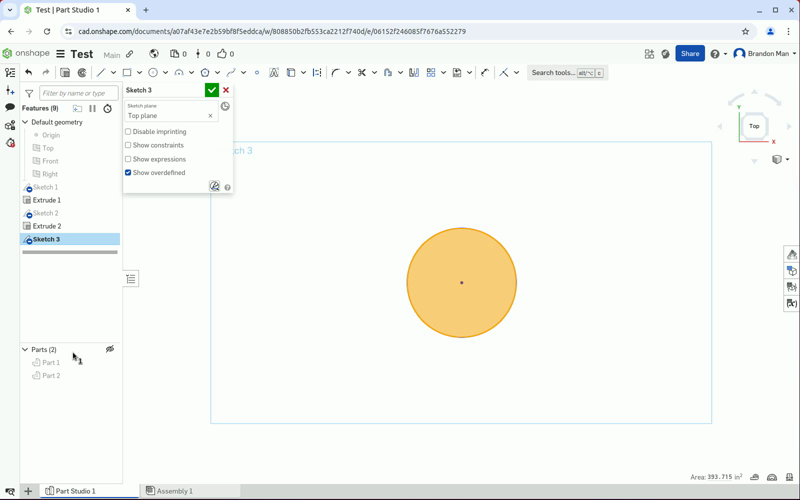
key(shift+y)
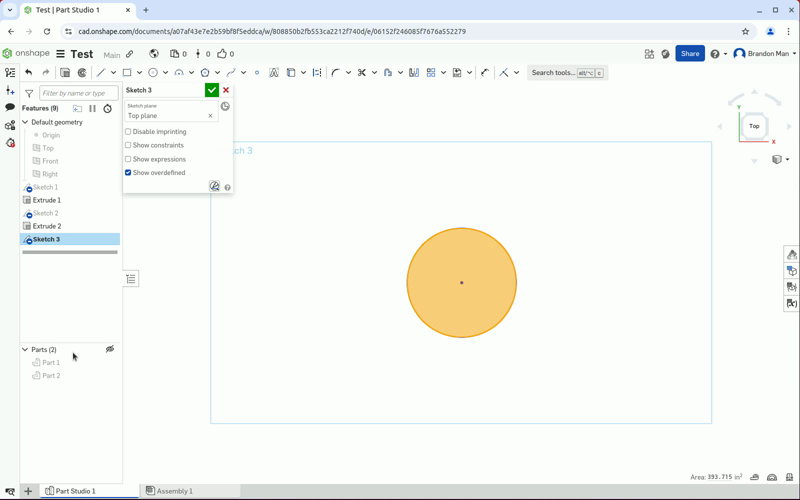
key(shift+e)
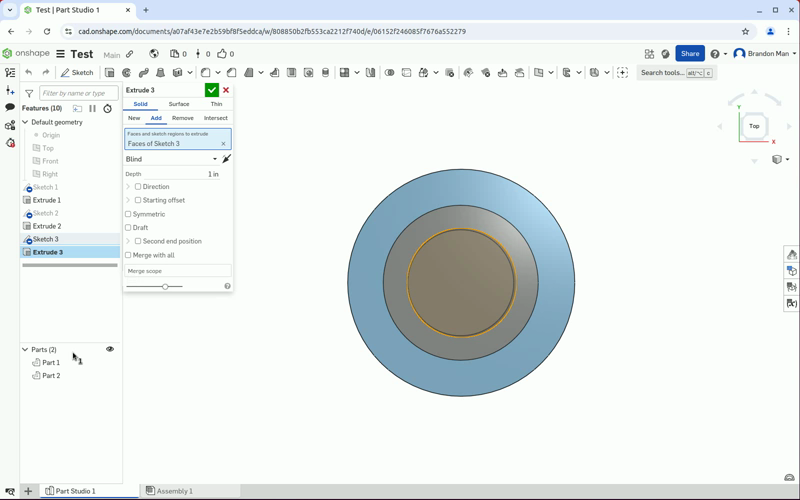
mouse_move(143, 106)
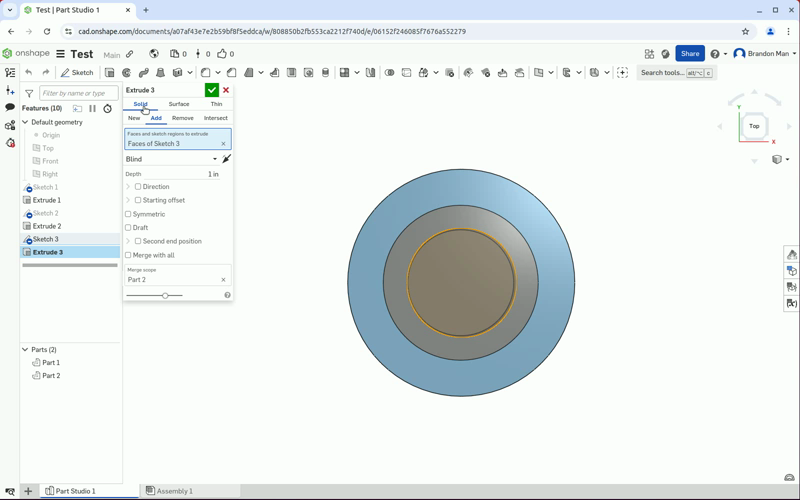
click(143, 106)
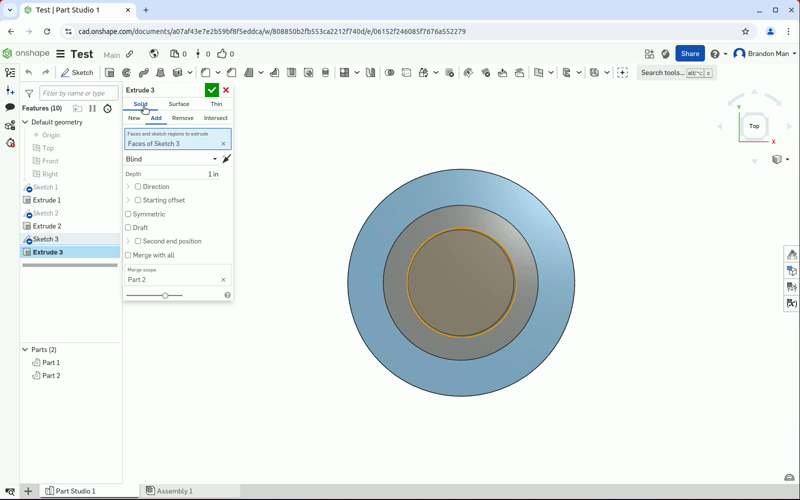
mouse_move(137, 120)
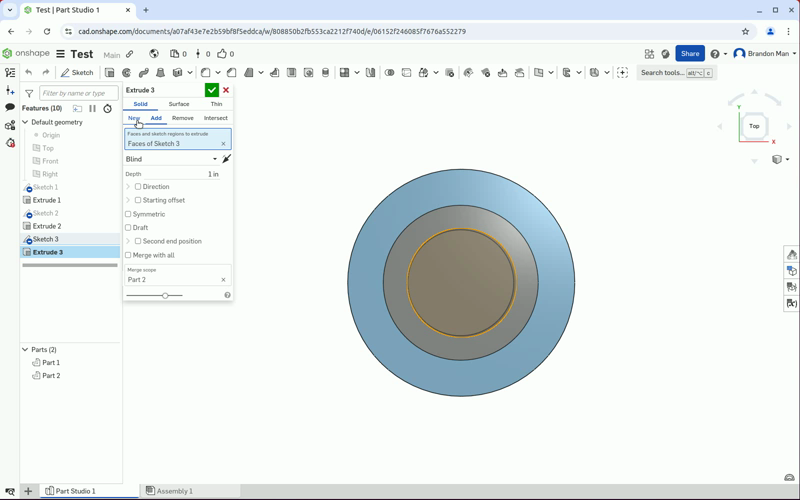
click(137, 120)
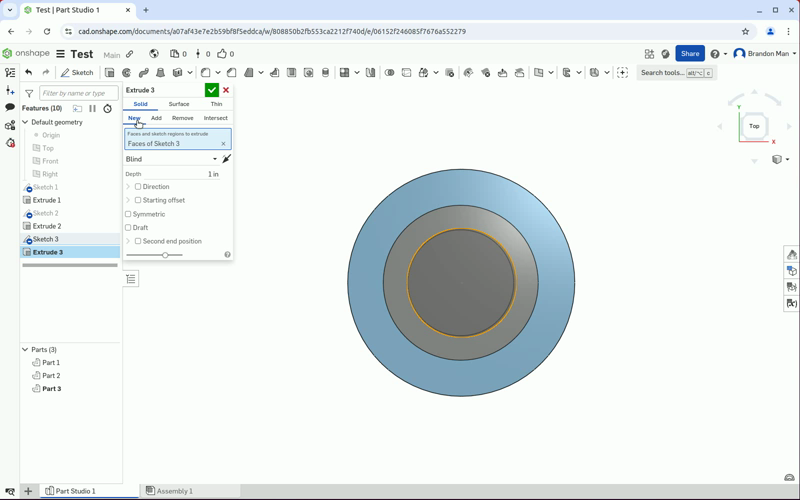
key(tab, 4)
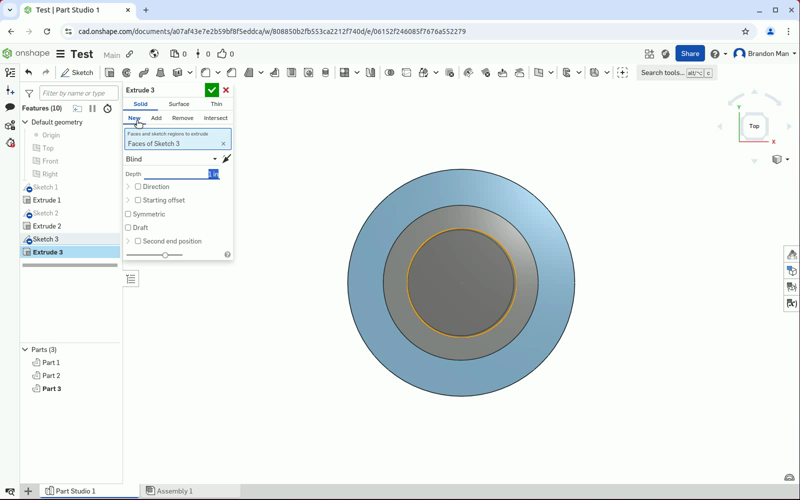
text(4.814)
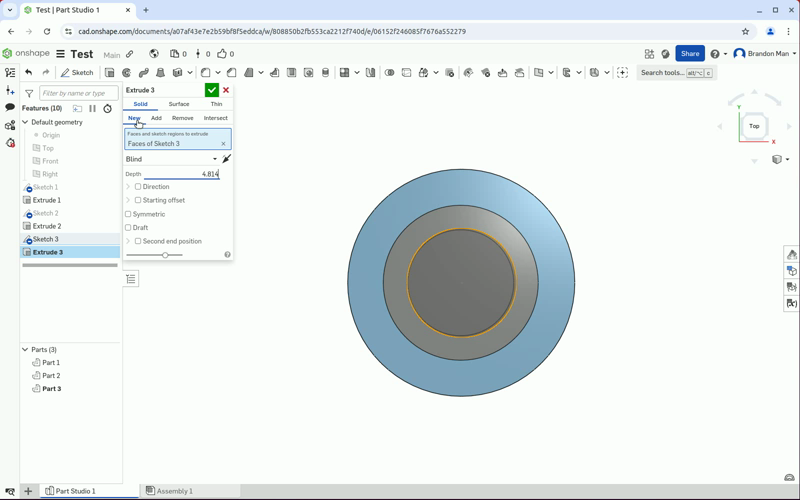
key(enter)
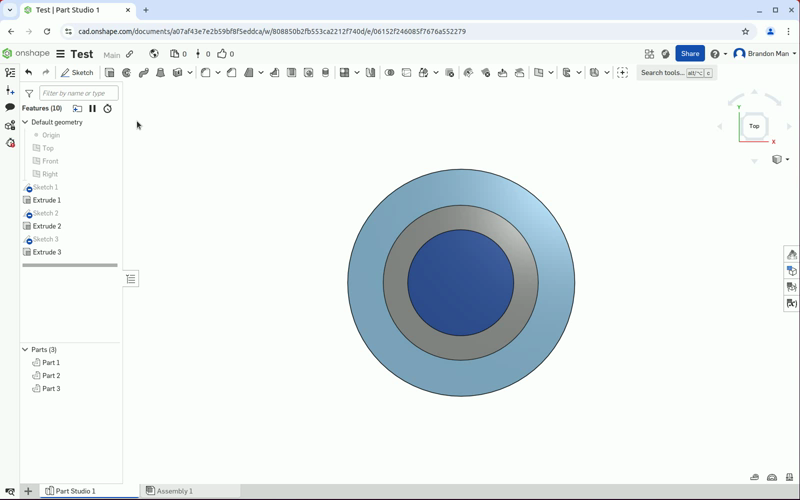
key(shift+h)
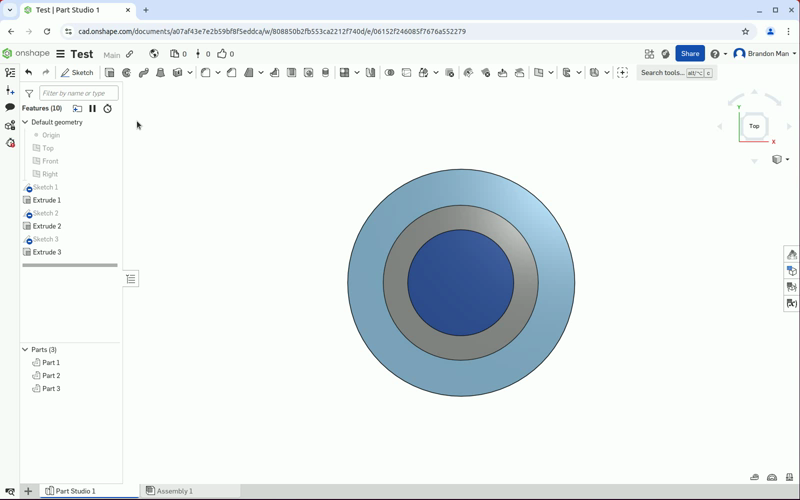
key(shift+h)
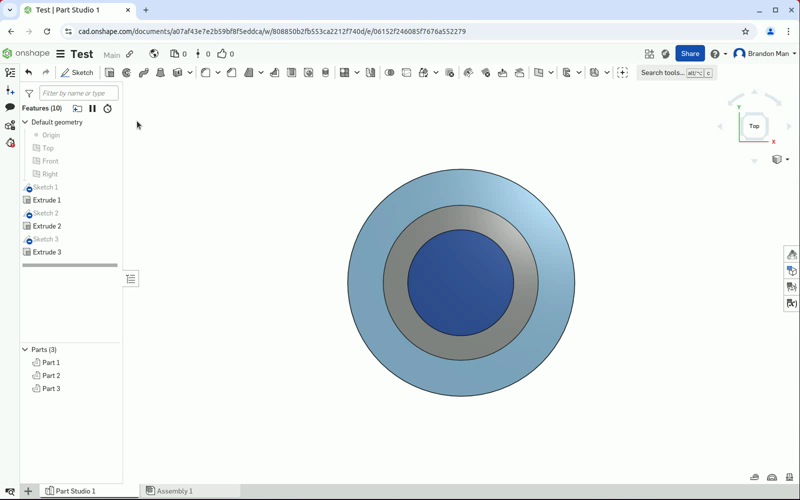
key(shift+7)
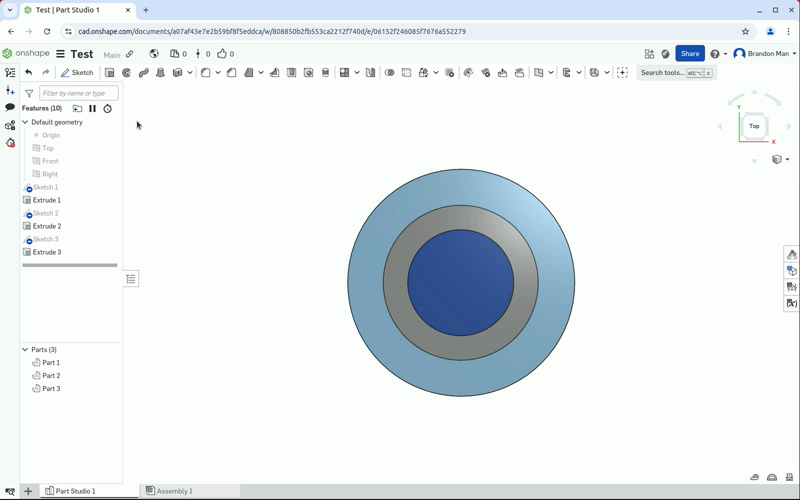
key(up, 3)
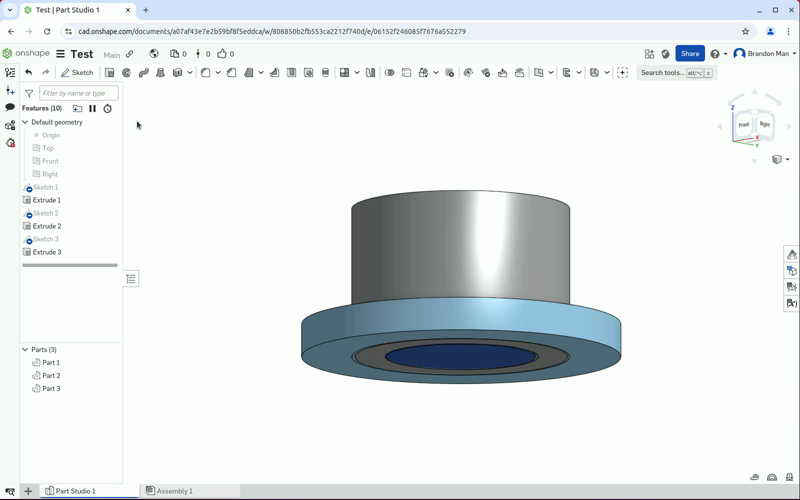
key(left, 3)
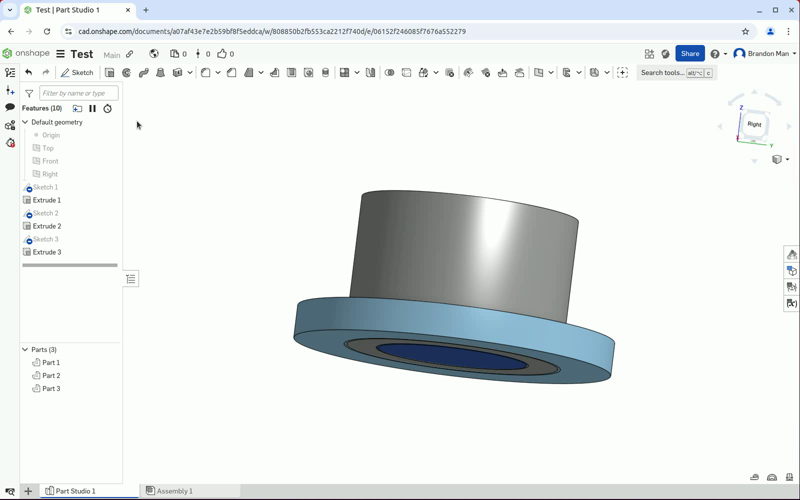
key(right, 3)
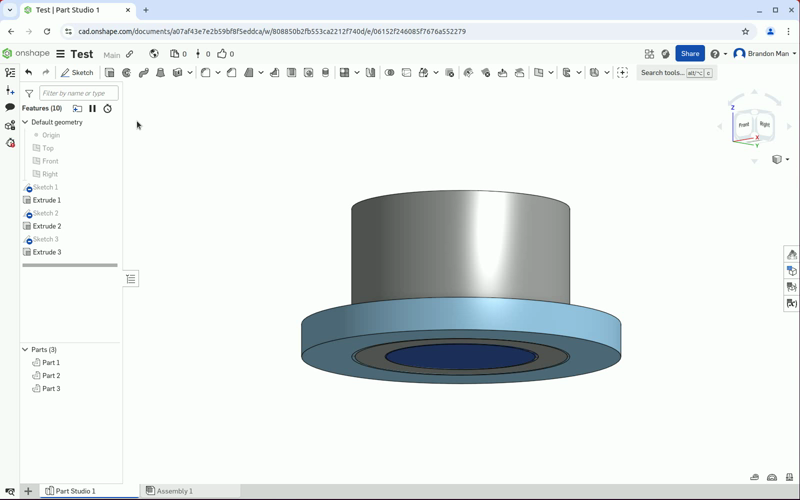
key(down, 3)
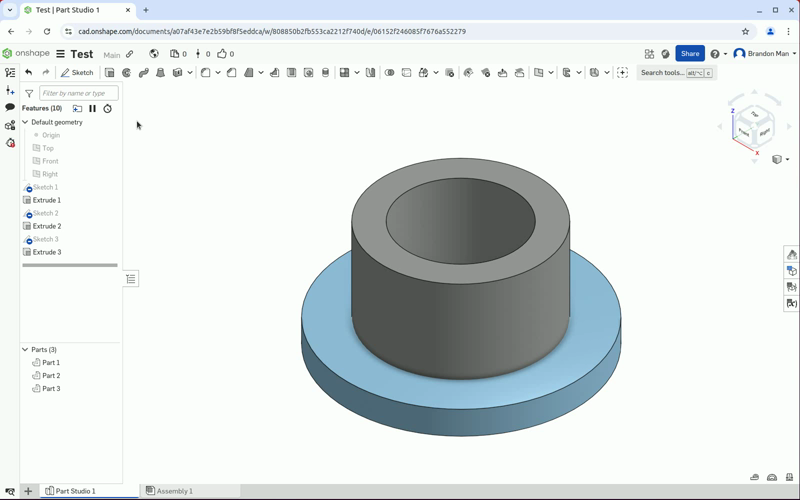
mouse_move(73, 189)
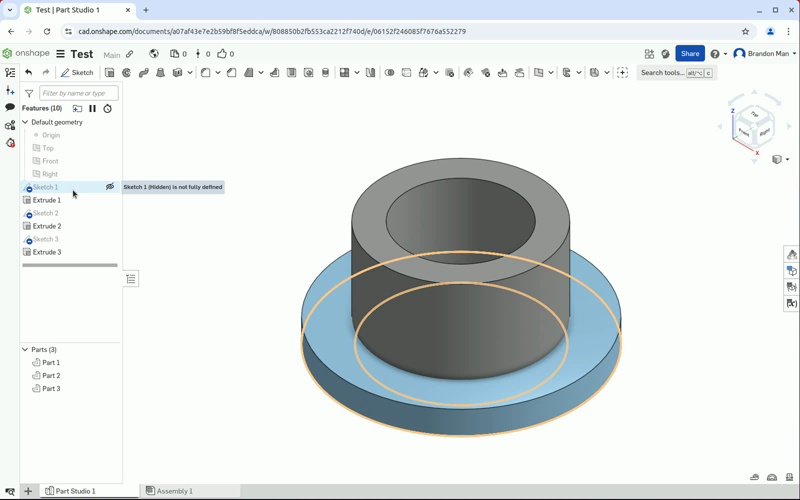
click(73, 189)